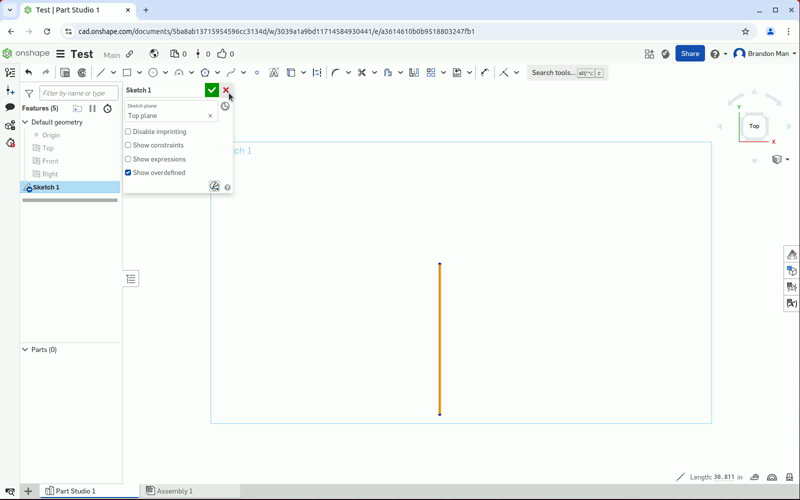
key(shift+h)
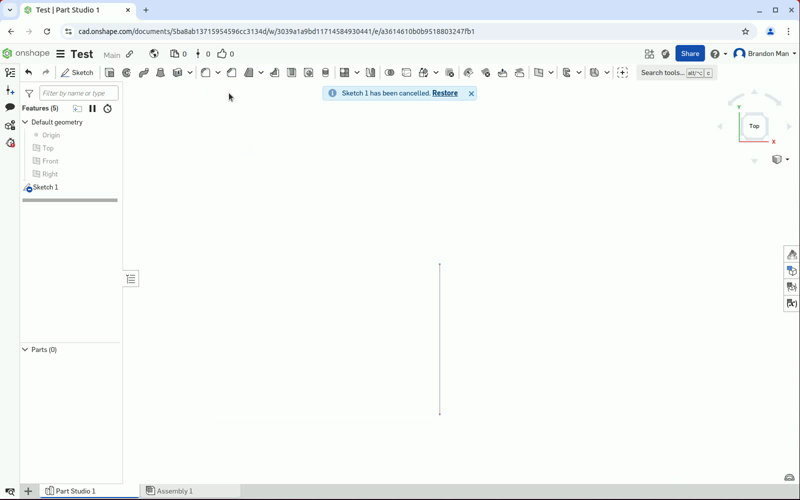
key(shift+s)
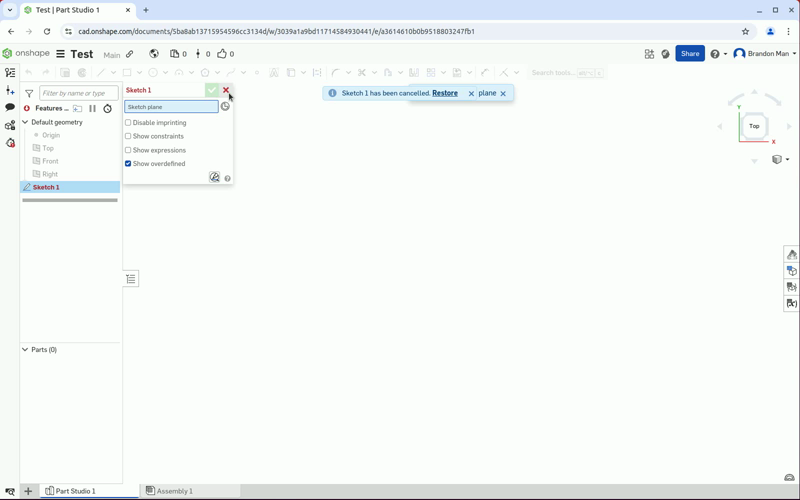
mouse_move(73, 150)
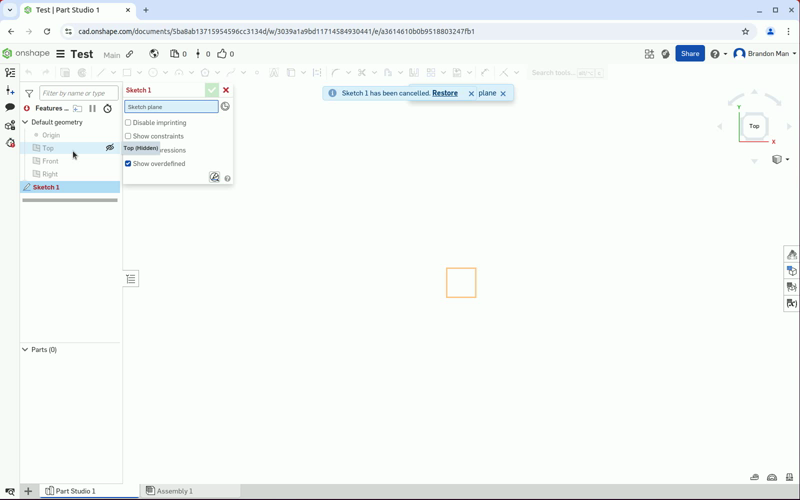
click(73, 150)
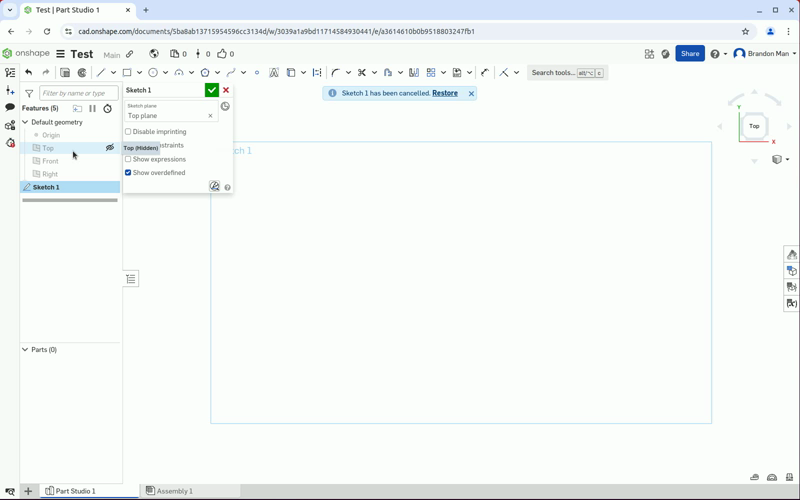
mouse_move(73, 352)
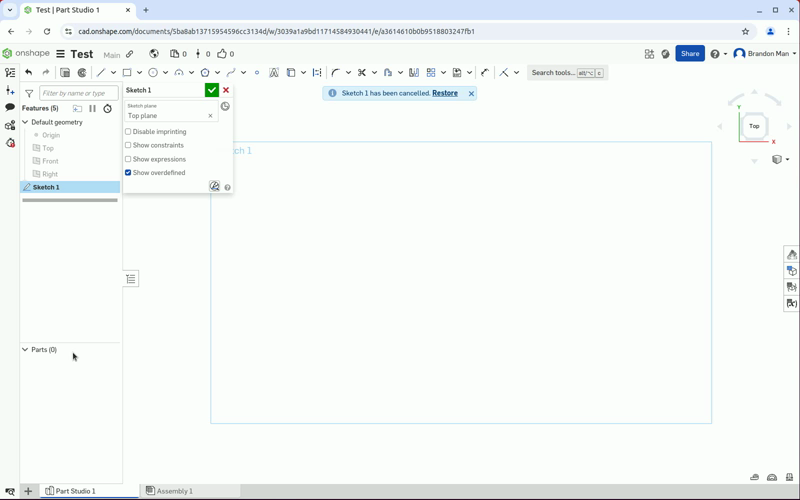
key(y)
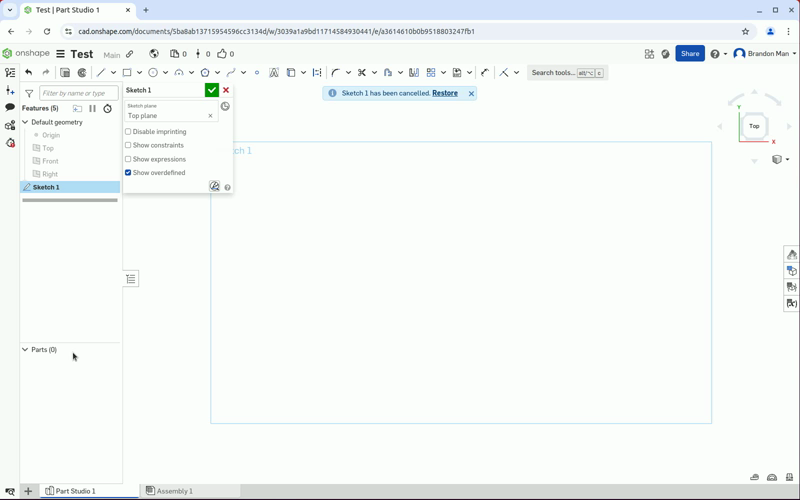
key(l)
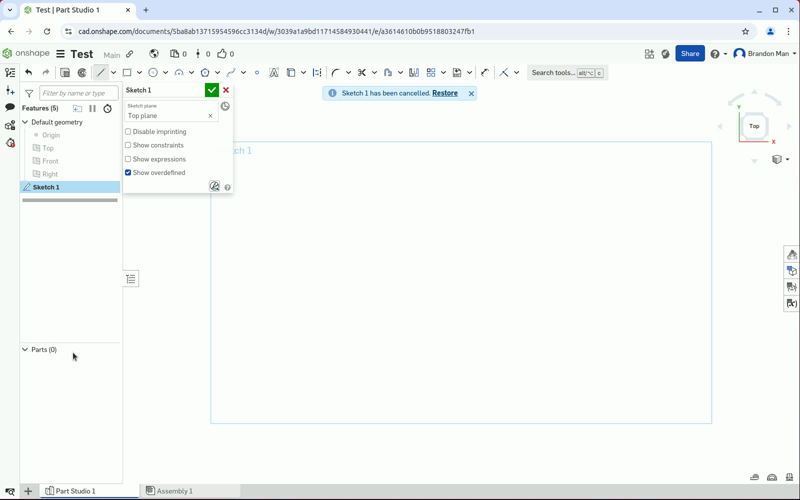
key_down(shift)
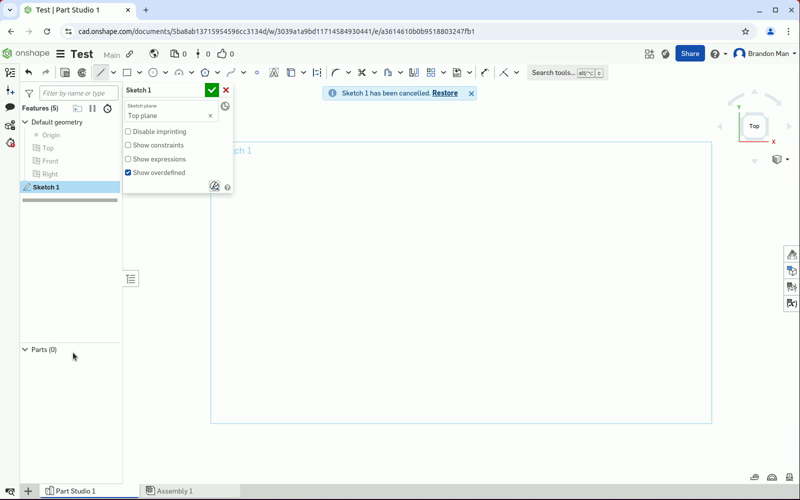
mouse_move(348, 303)
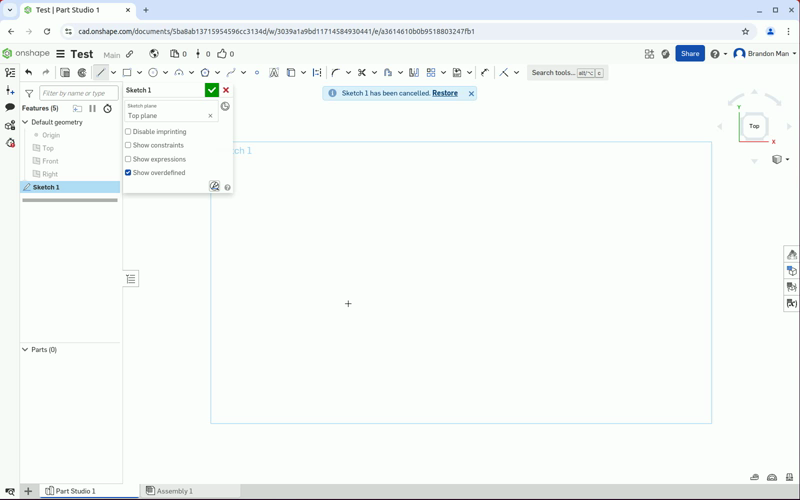
click(348, 303)
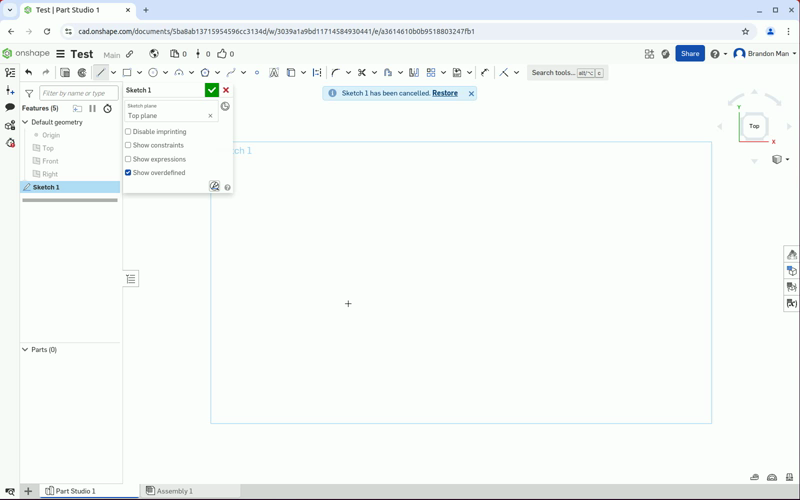
key_up(shift)
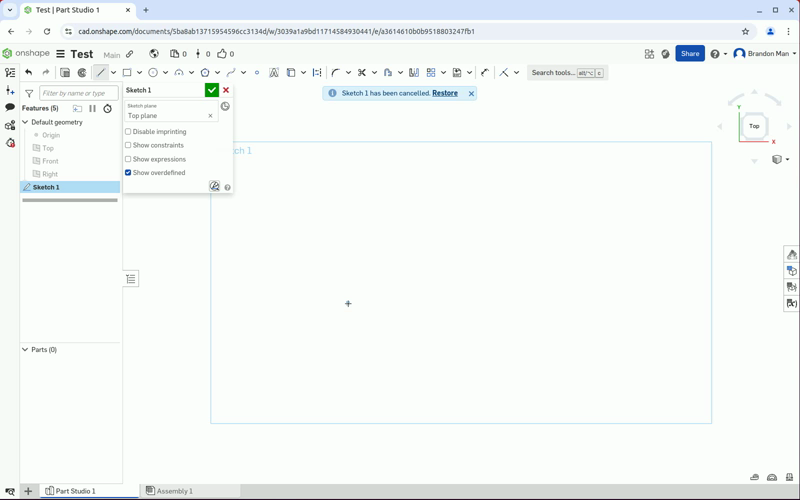
key_down(shift)
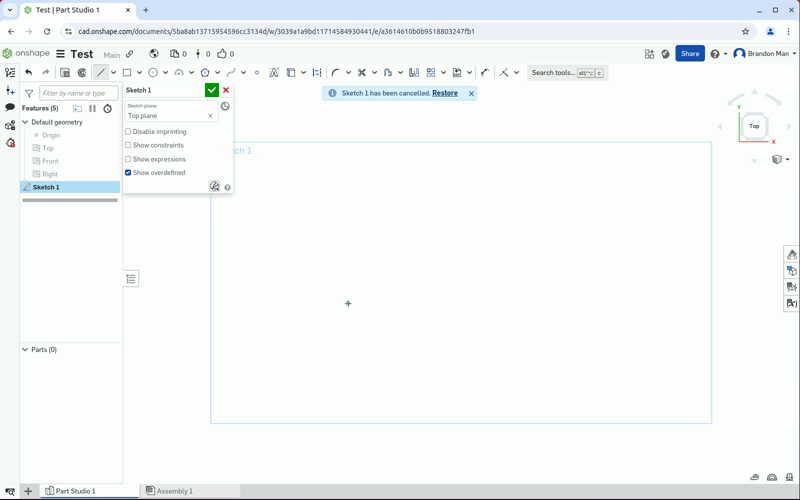
mouse_move(532, 303)
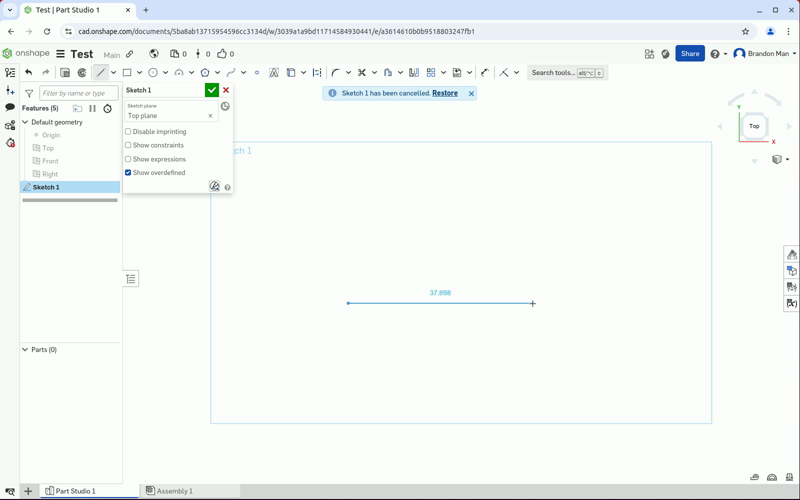
click(532, 303)
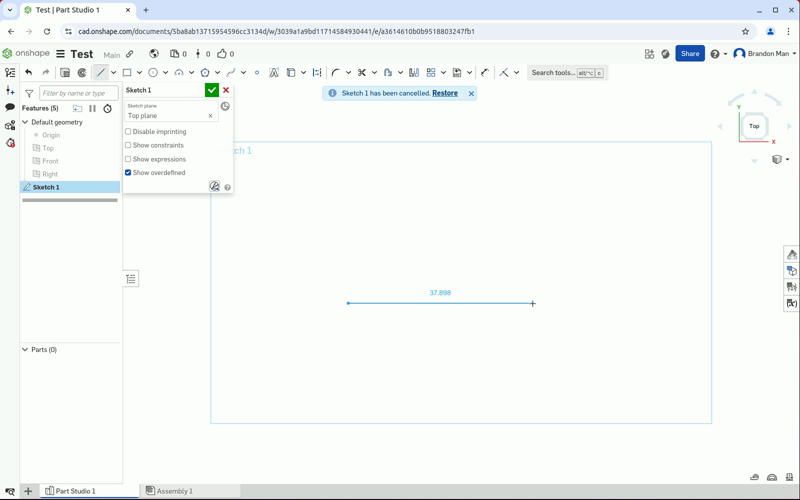
key_up(shift)
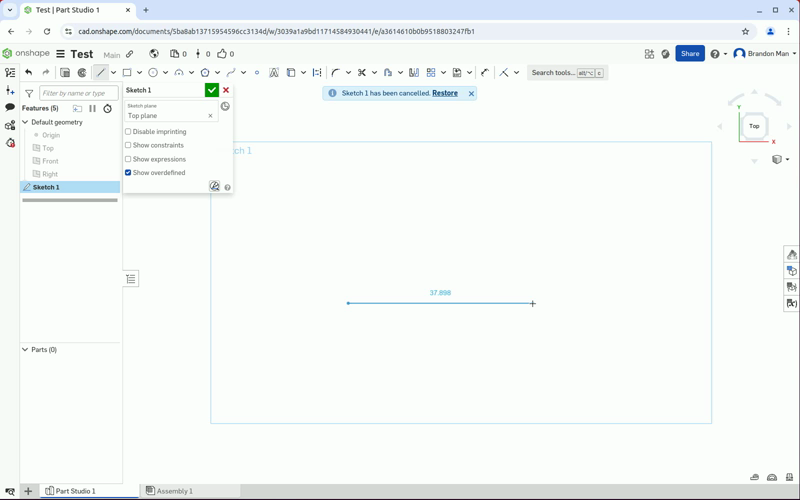
key_down(shift)
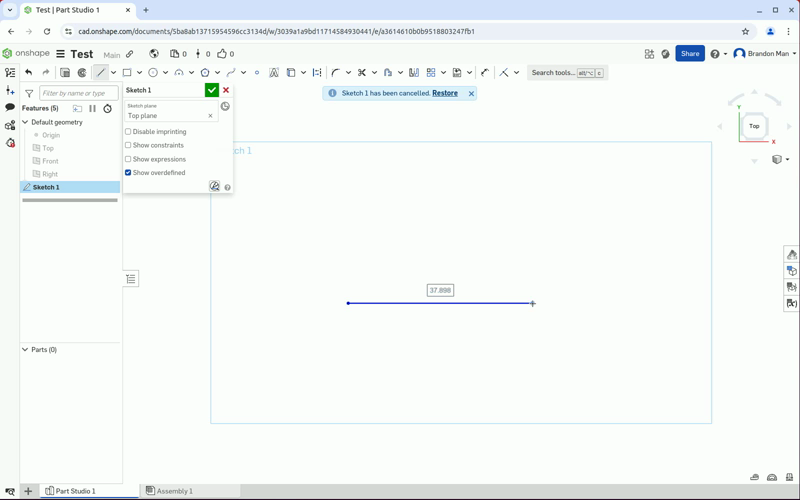
mouse_move(532, 209)
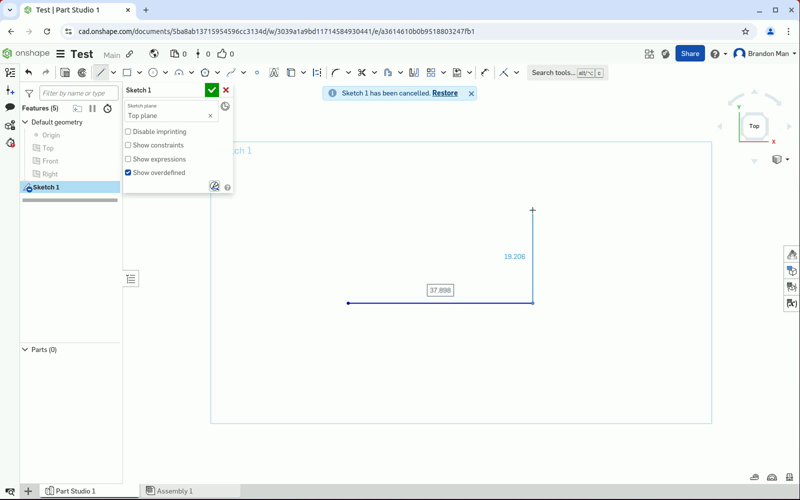
click(532, 209)
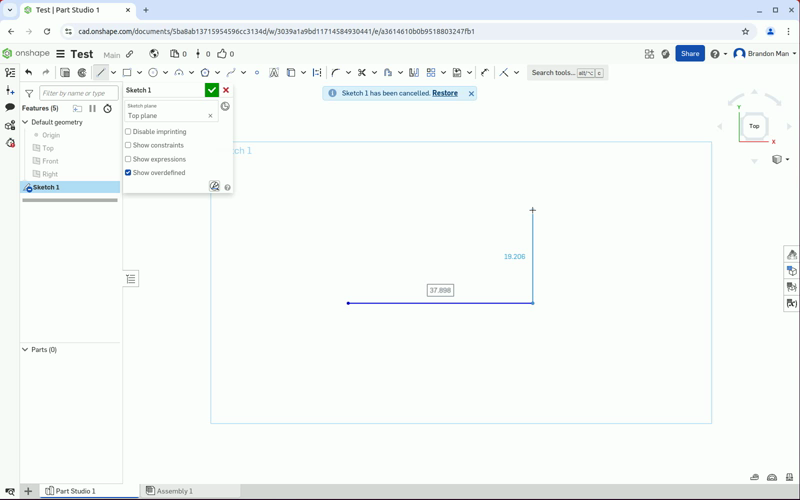
key_up(shift)
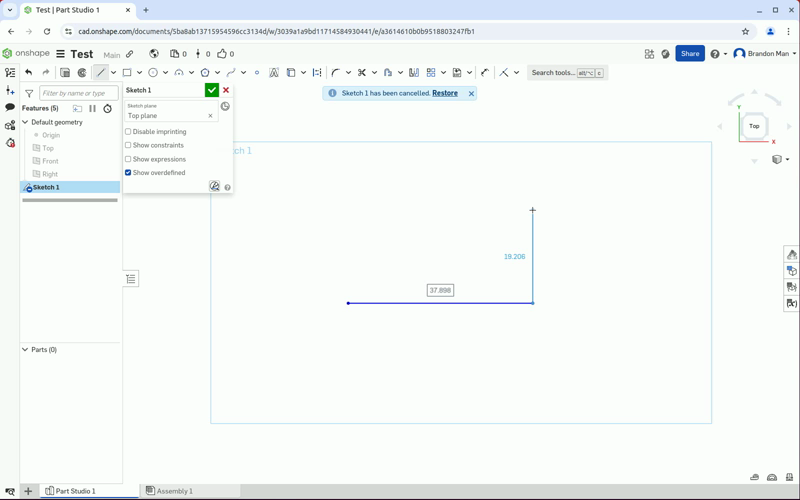
key_down(shift)
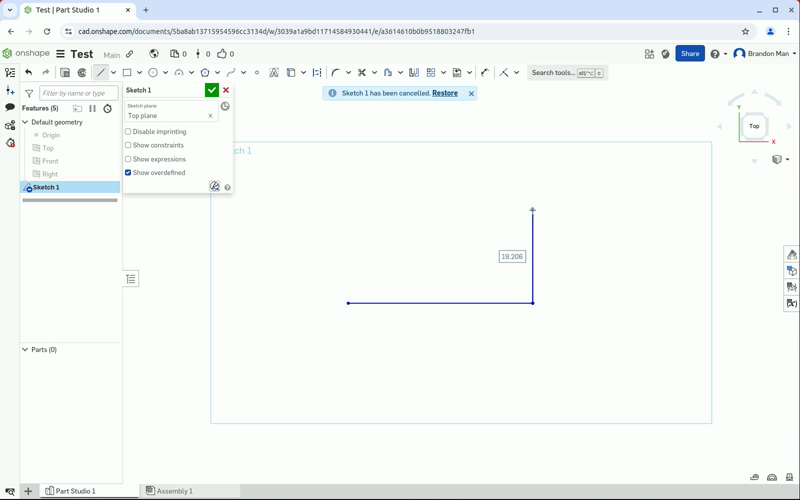
mouse_move(348, 209)
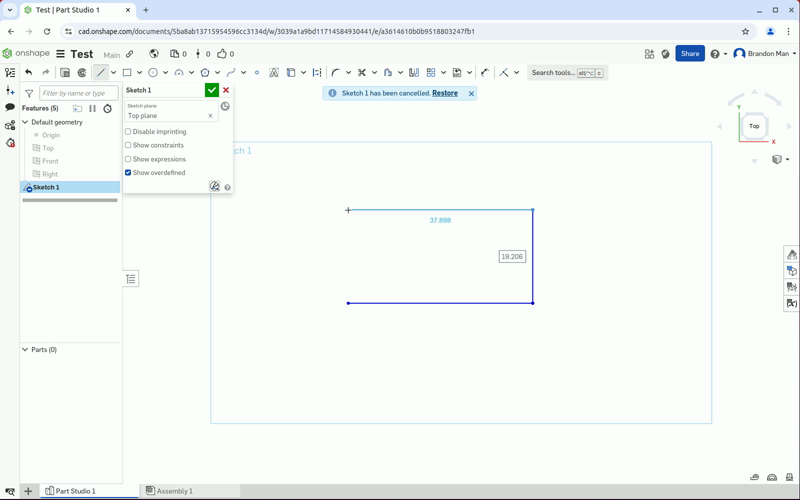
click(348, 209)
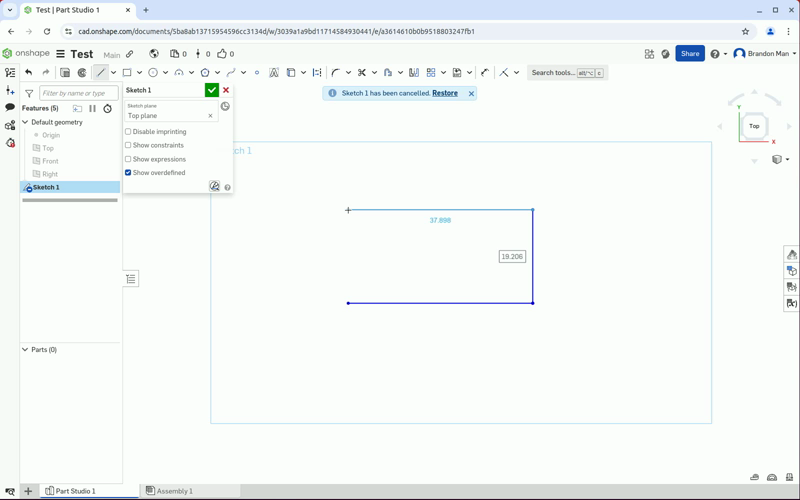
key_up(shift)
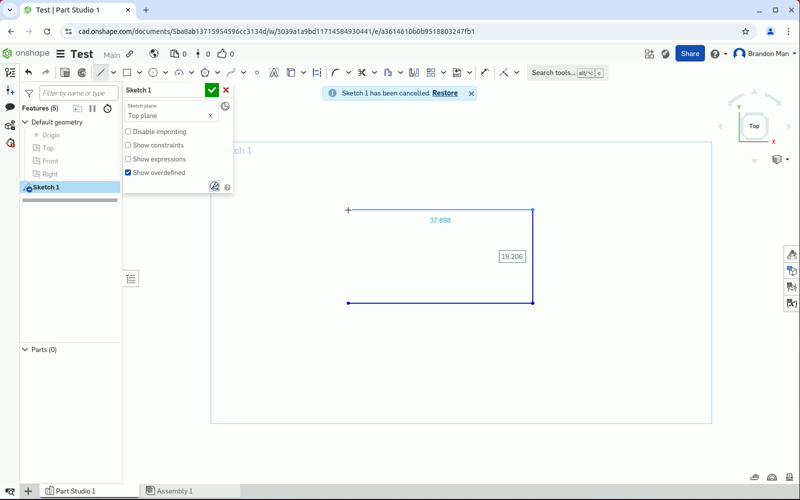
key_down(shift)
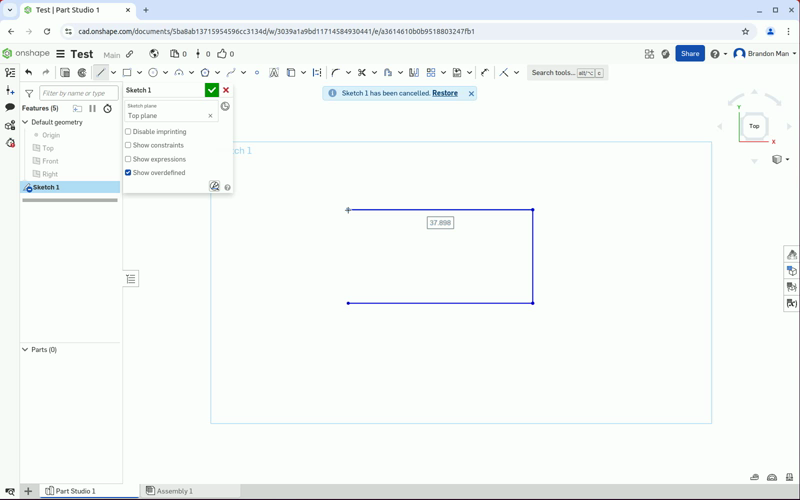
mouse_move(348, 303)
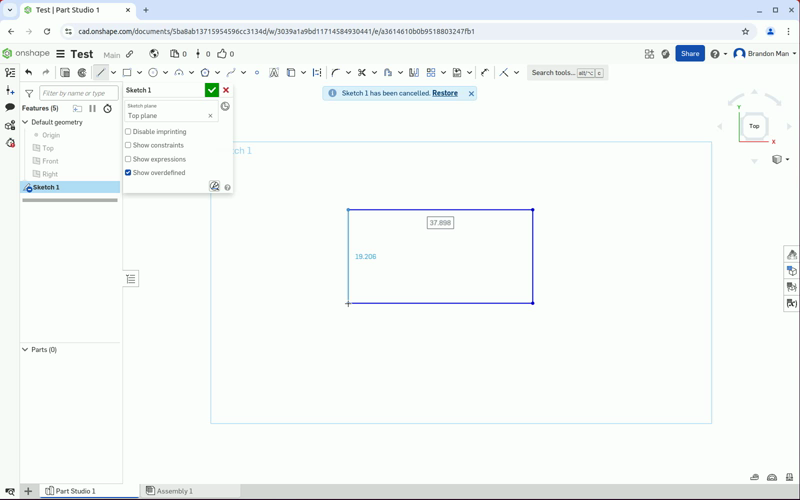
key_up(shift)
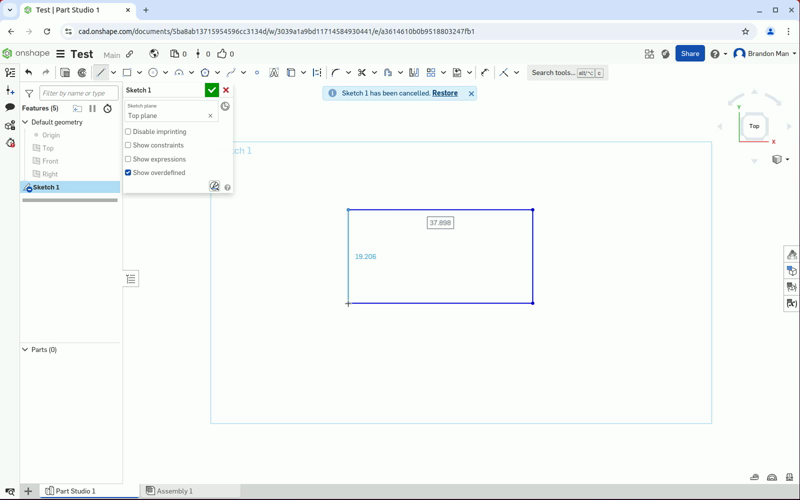
click(348, 303)
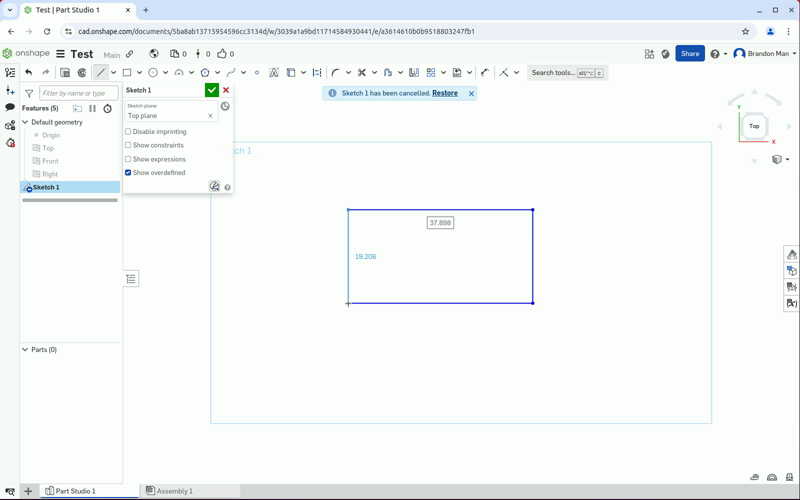
key(esc)
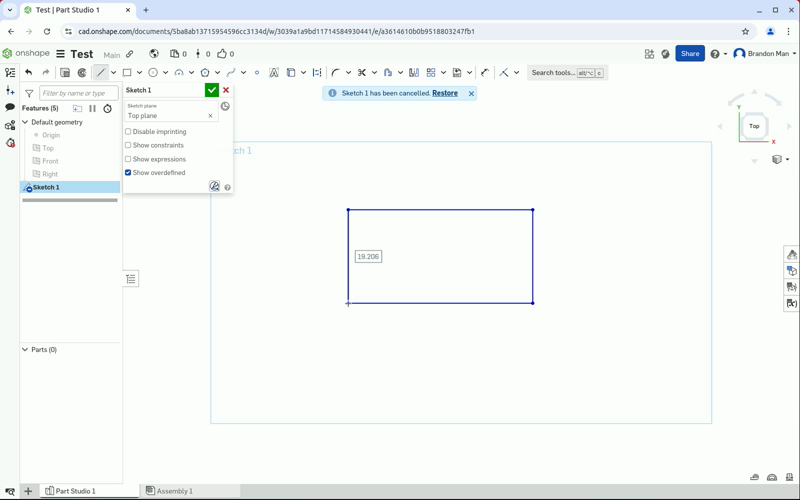
mouse_move(404, 250)
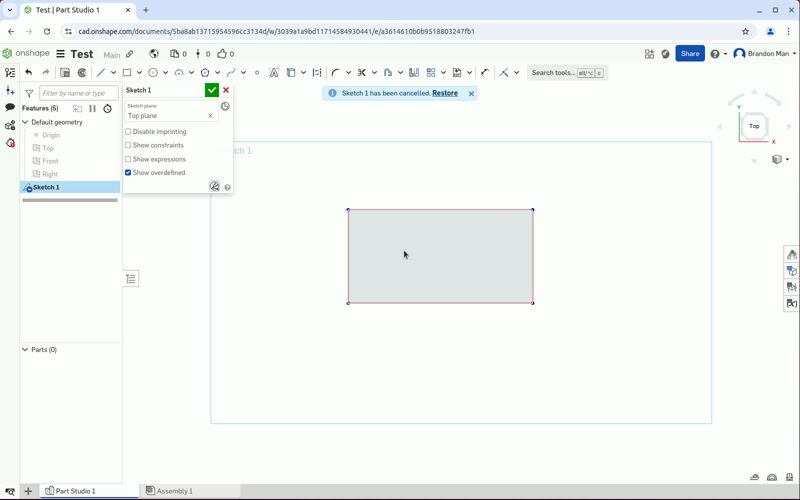
click(404, 250)
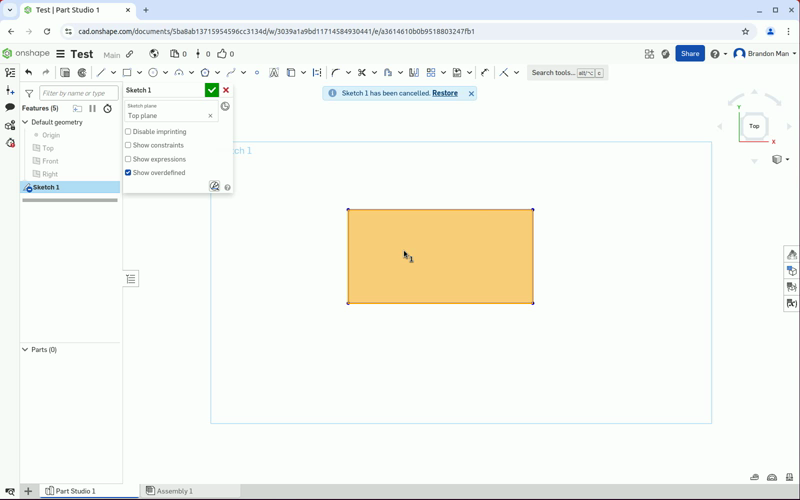
mouse_move(73, 352)
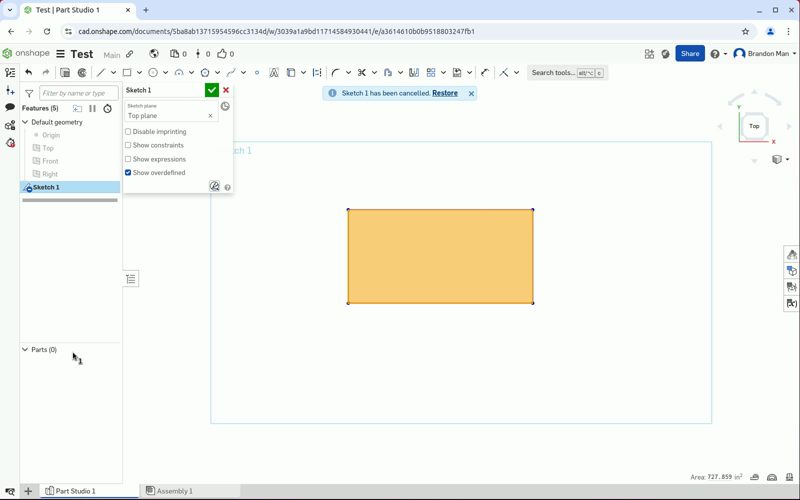
key(shift+y)
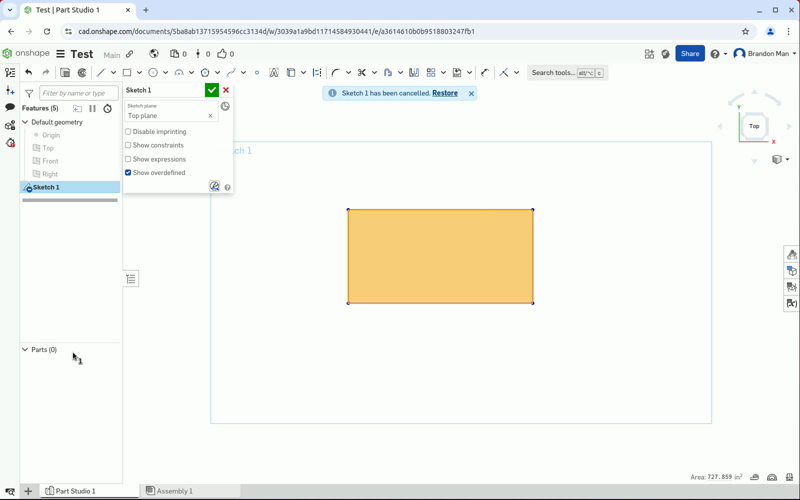
key(shift+e)
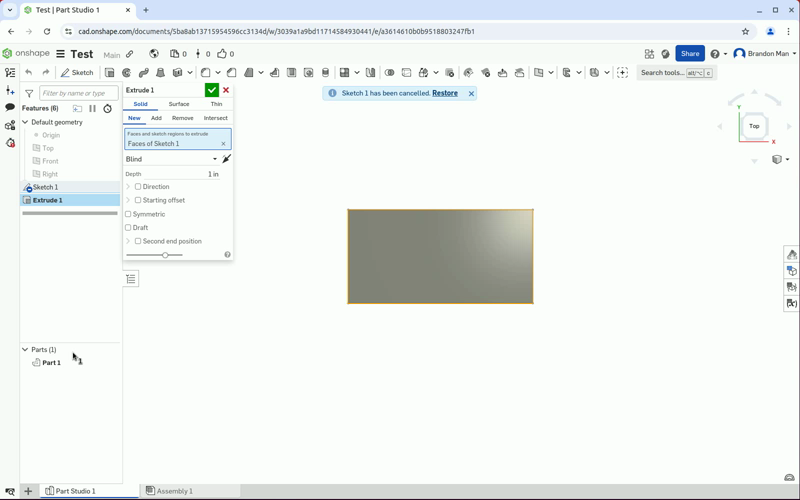
mouse_move(143, 106)
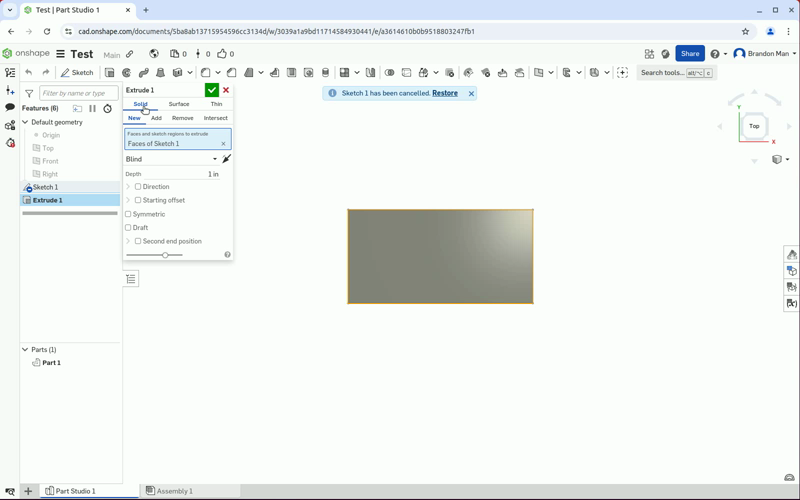
click(143, 106)
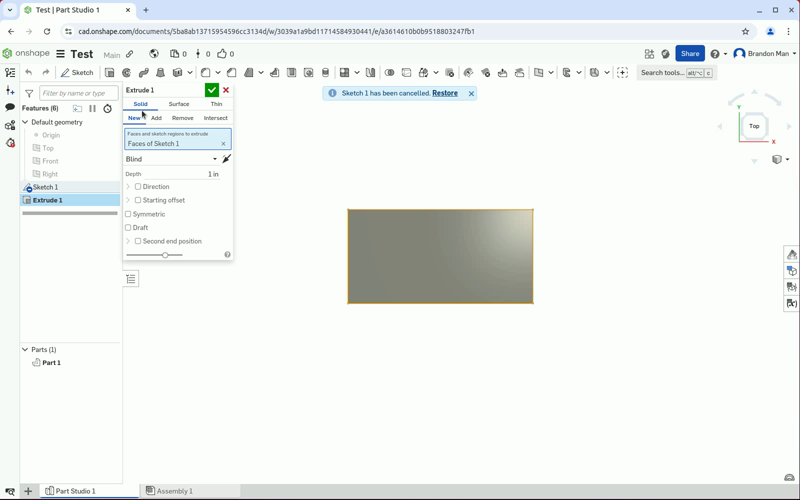
mouse_move(137, 120)
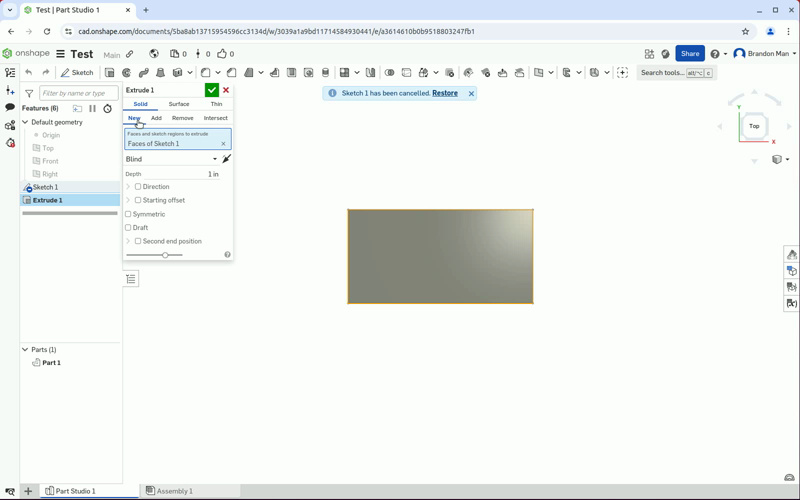
click(137, 120)
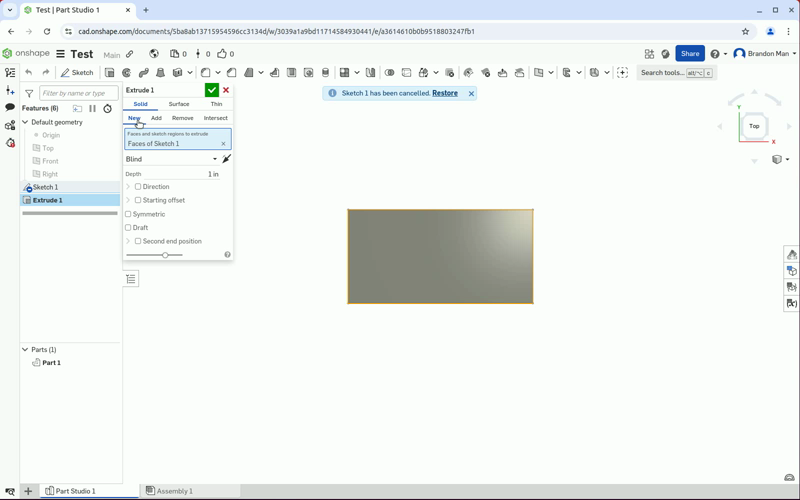
key(tab, 4)
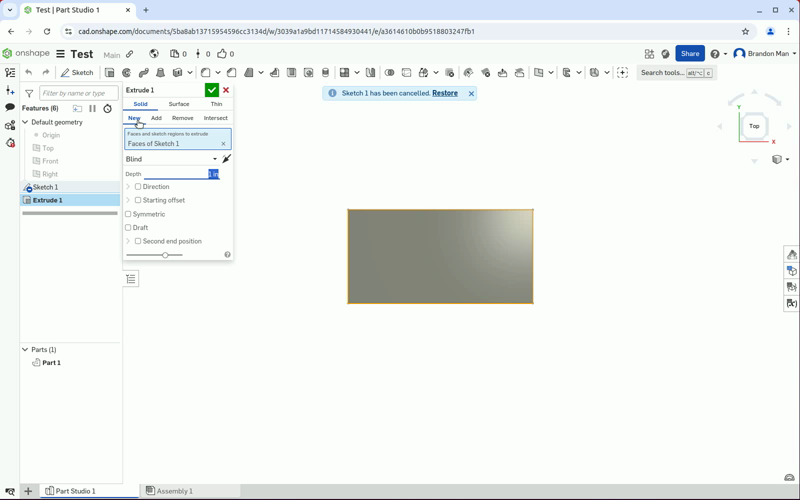
text(9.628)
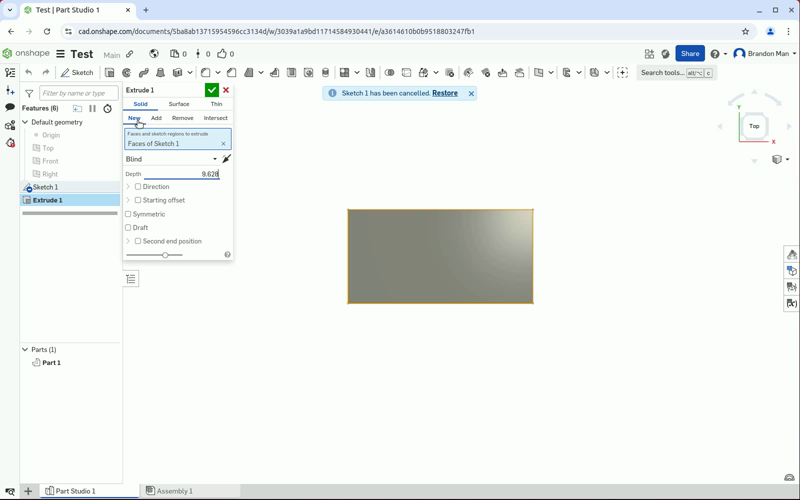
key(enter)
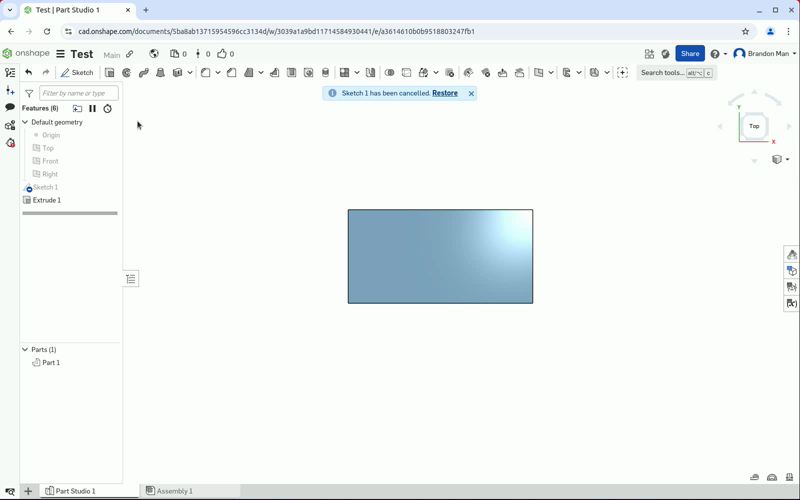
key(shift+h)
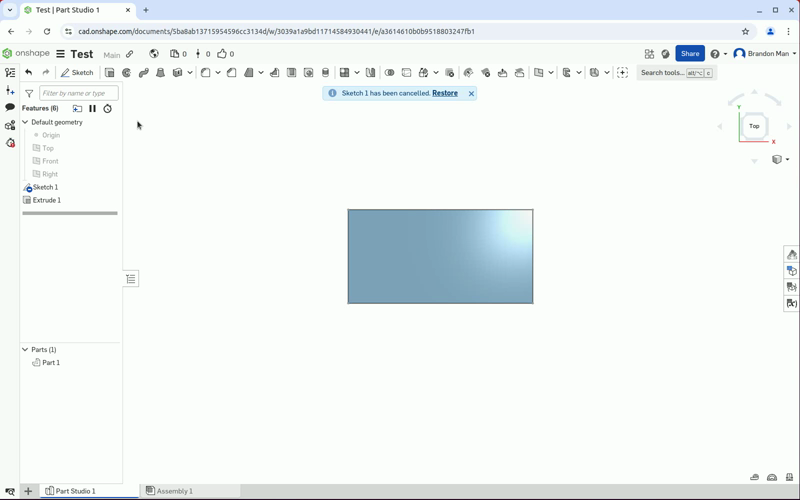
key(shift+h)
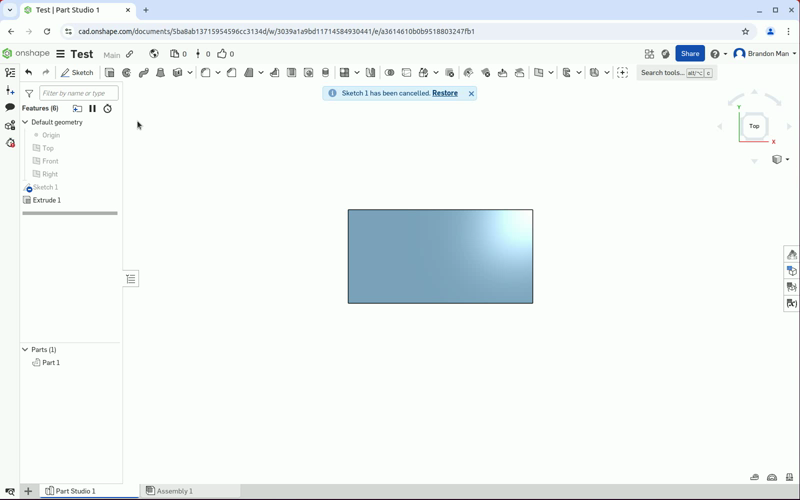
mouse_move(73, 189)
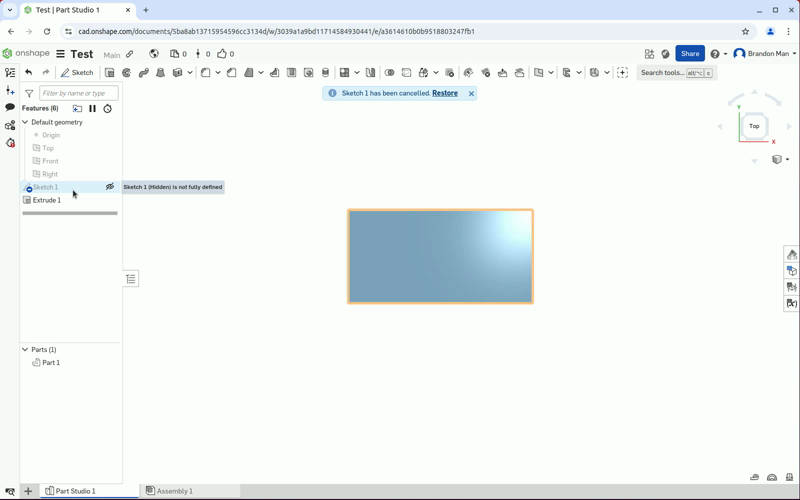
click(73, 189)
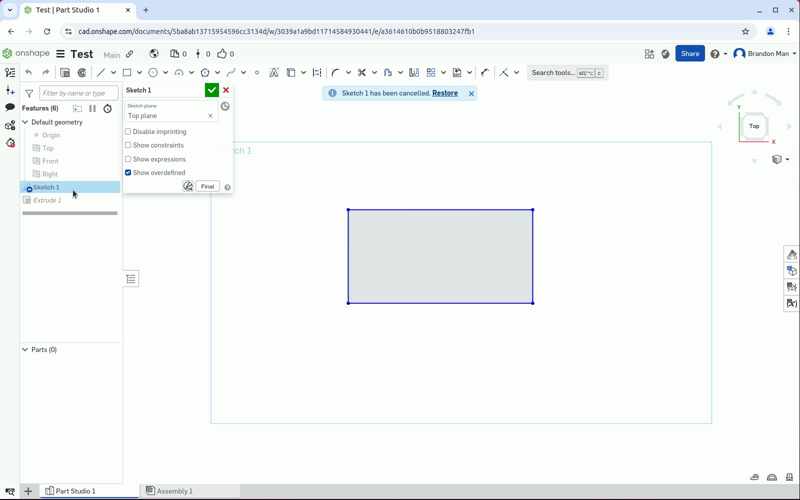
mouse_move(229, 92)
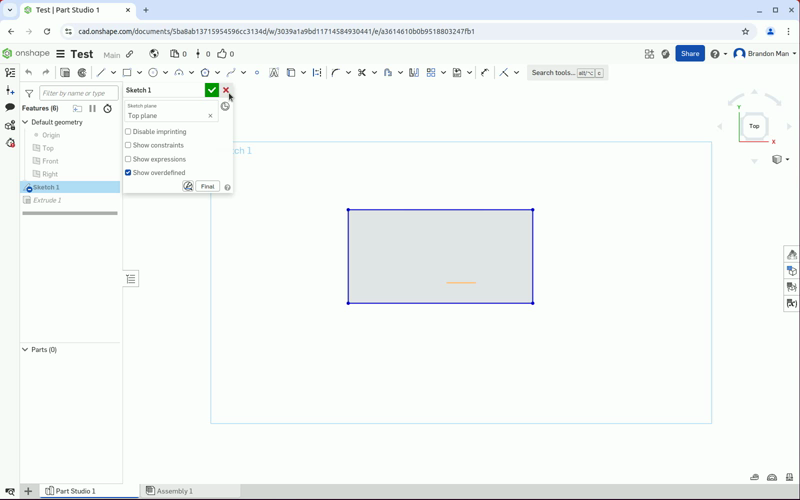
click(229, 92)
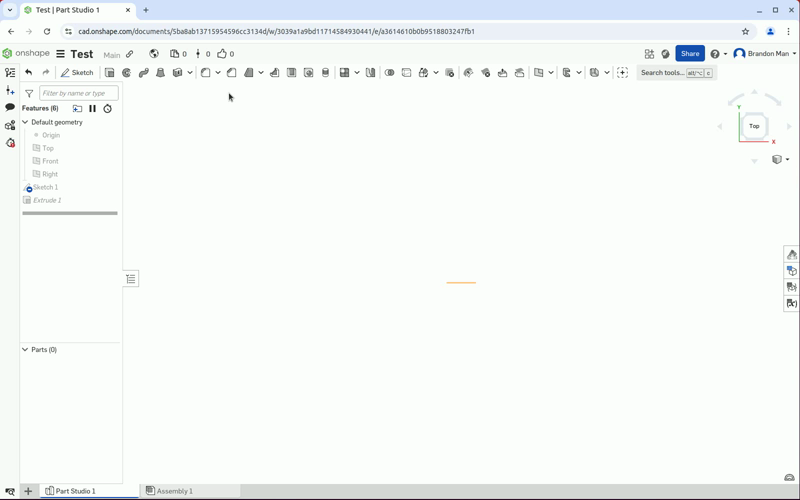
mouse_move(541, 75)
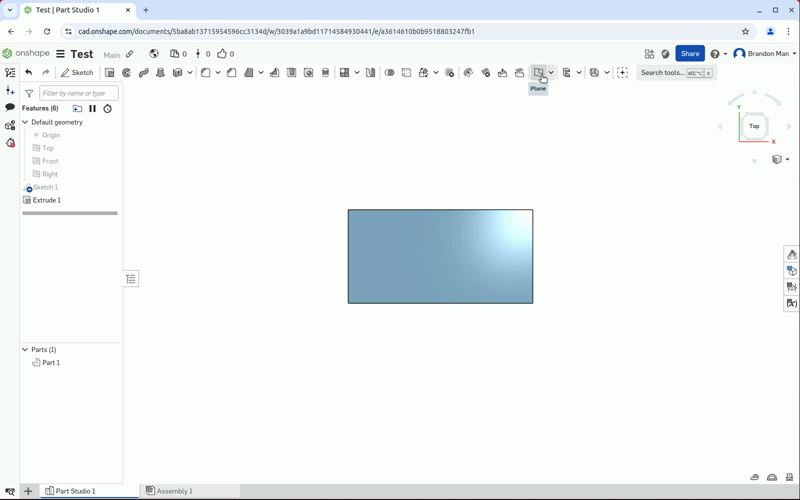
click(541, 75)
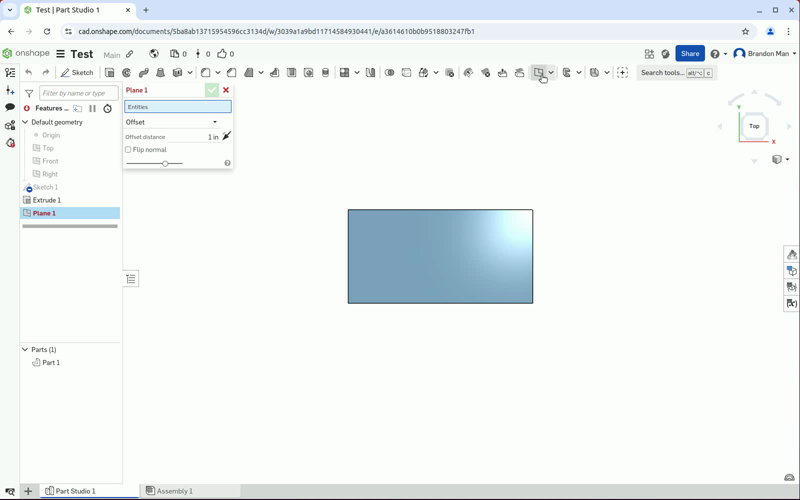
mouse_move(73, 150)
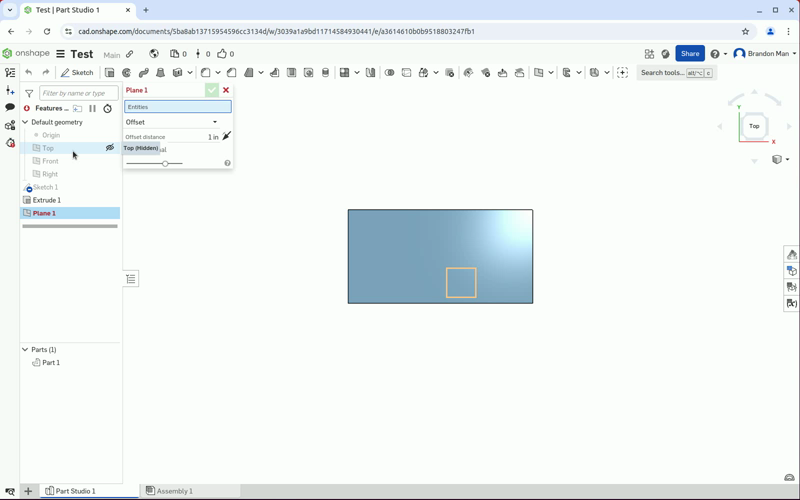
click(73, 150)
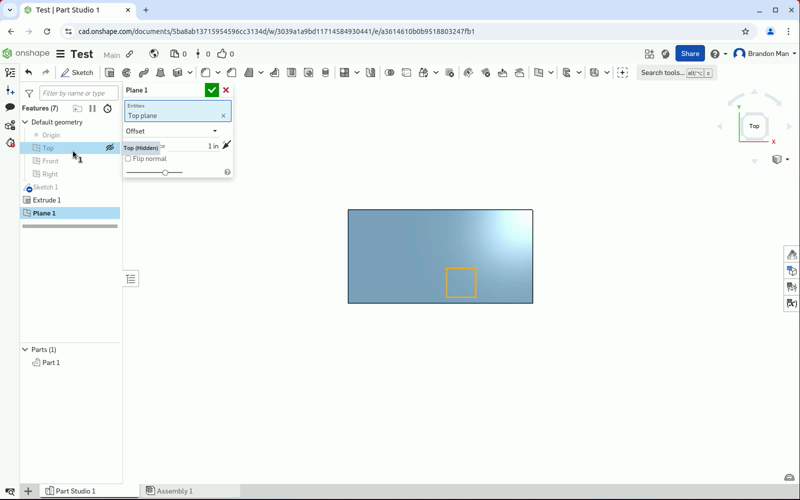
key(tab, 2)
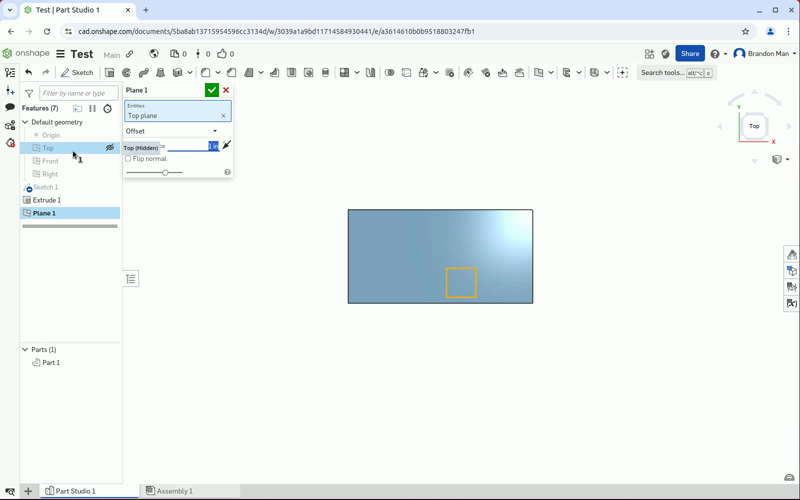
text(9.613)
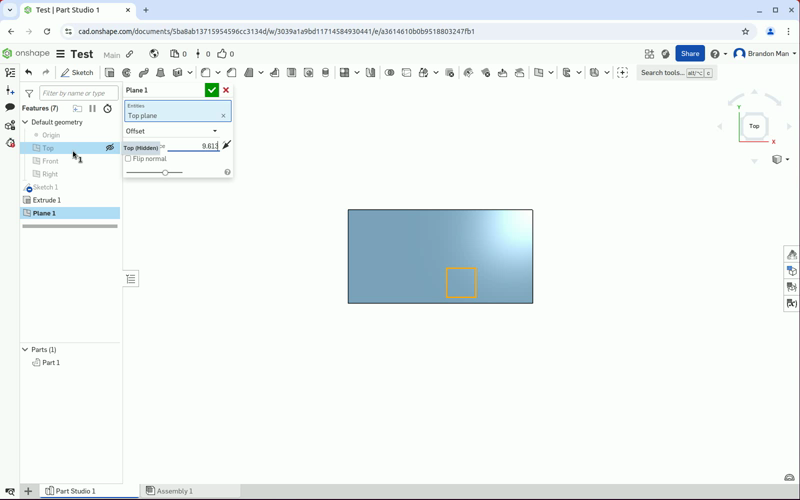
key(enter, 2)
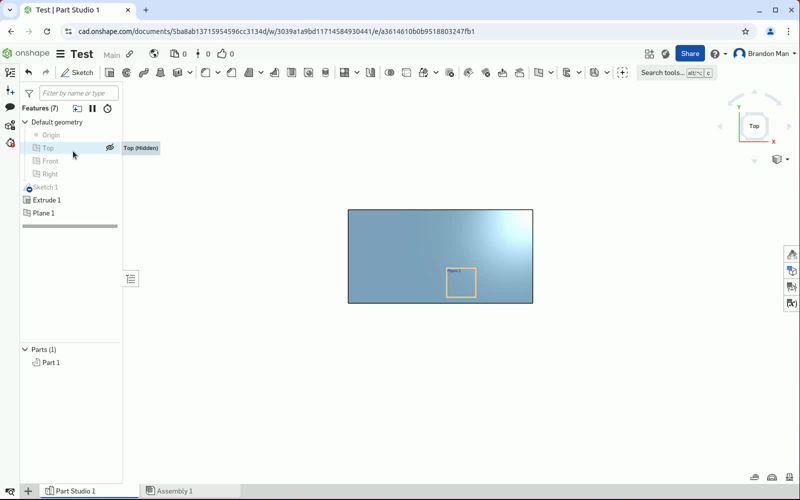
key(shift+s)
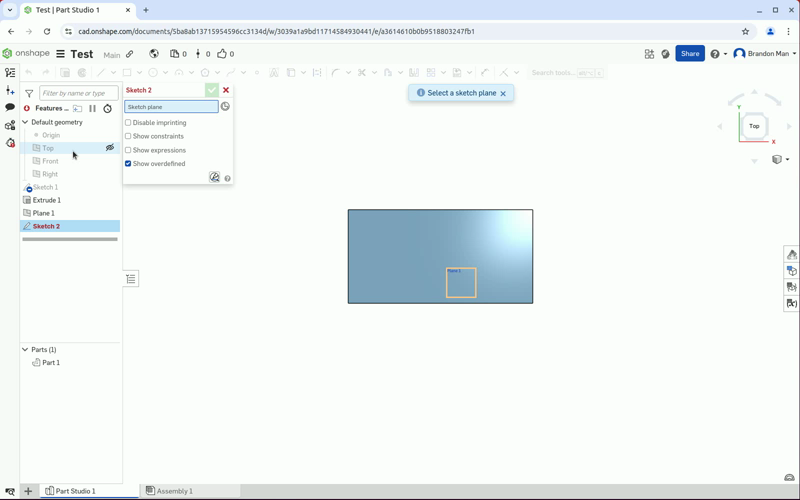
mouse_move(73, 215)
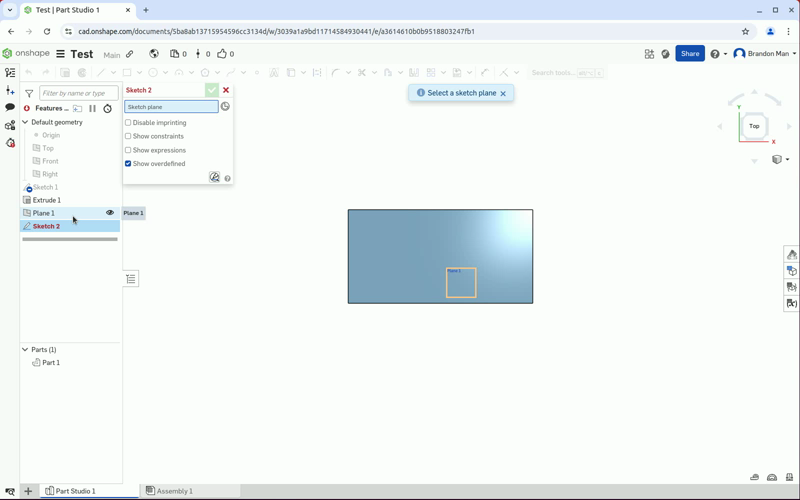
click(73, 215)
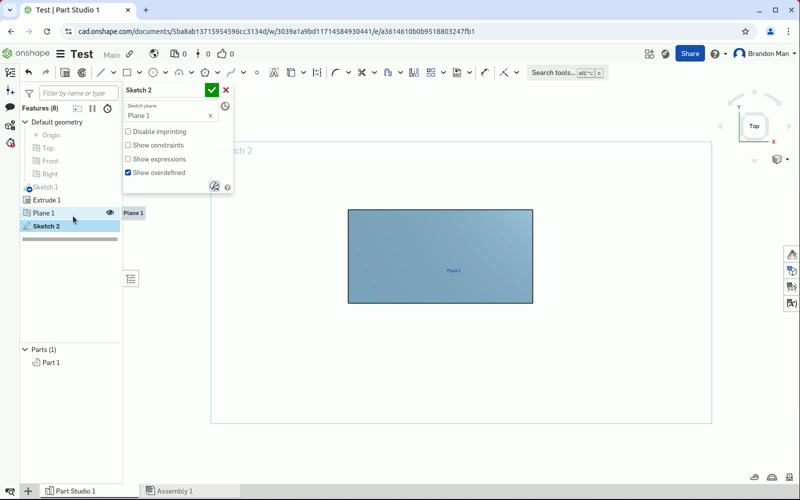
mouse_move(73, 352)
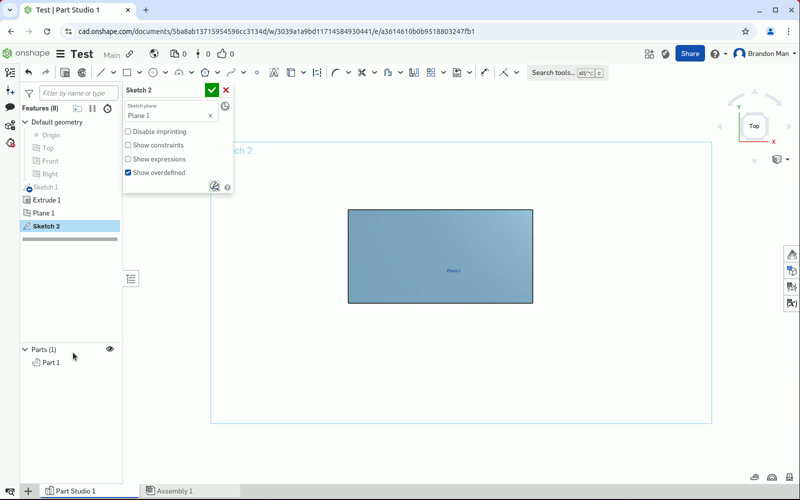
key(y)
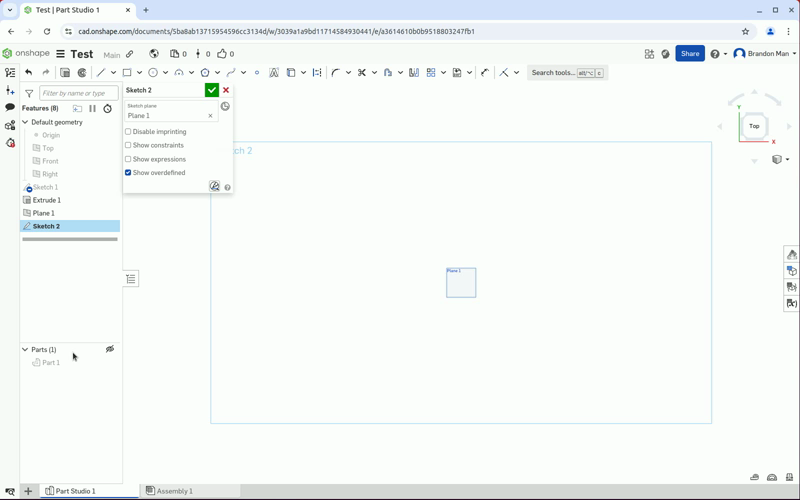
key(l)
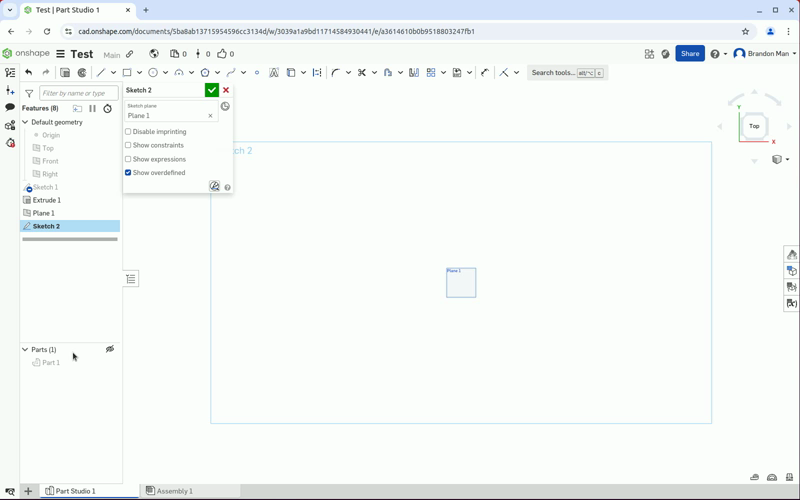
key_down(shift)
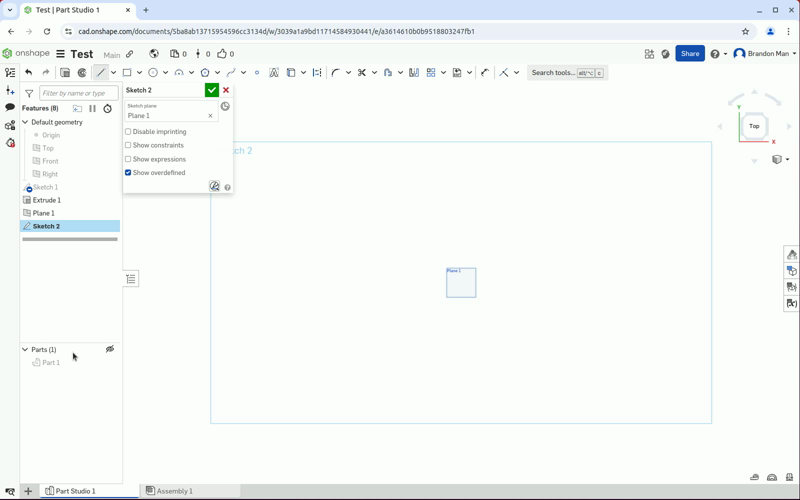
mouse_move(348, 233)
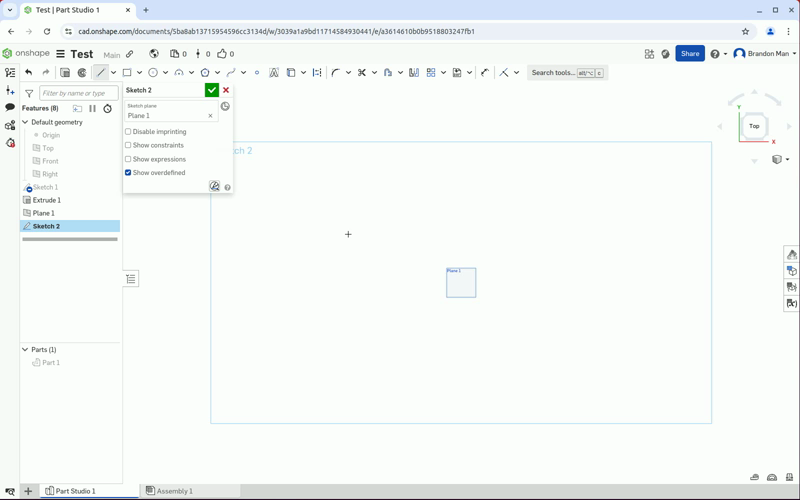
click(348, 233)
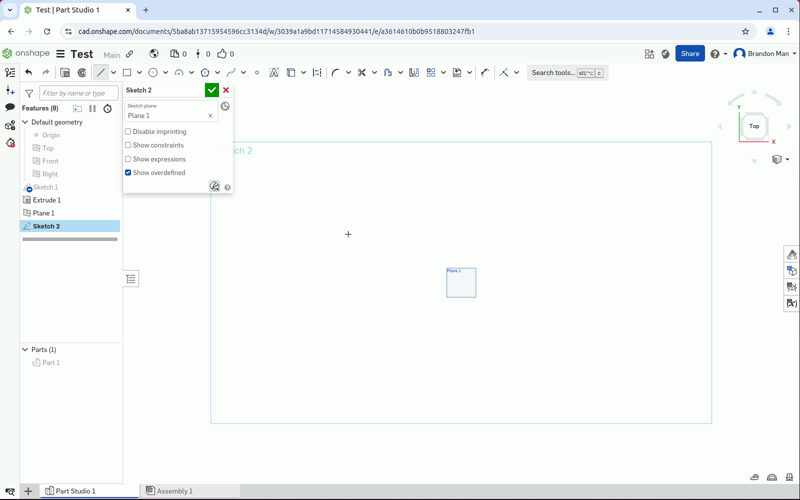
key_up(shift)
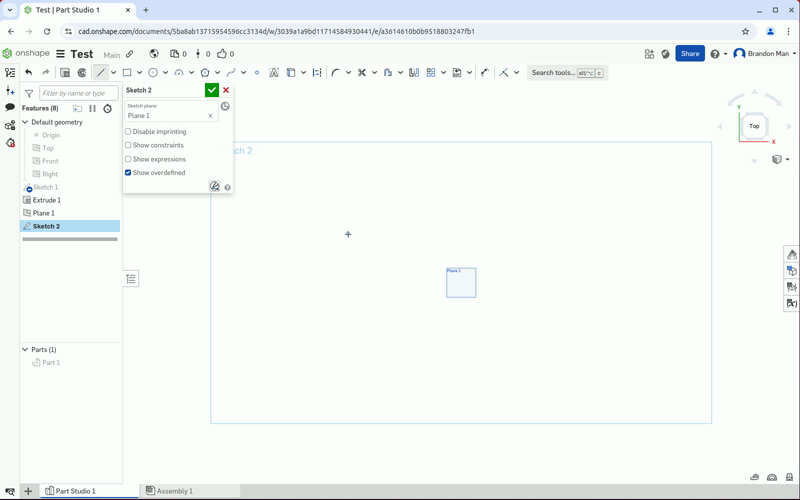
key_down(shift)
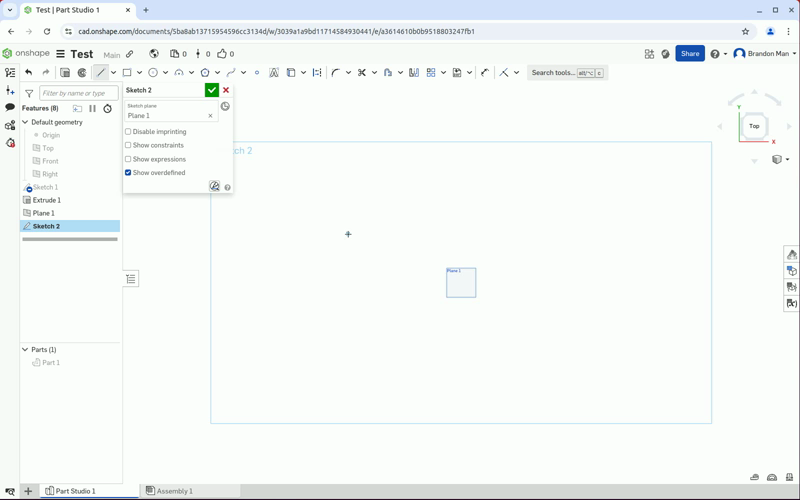
mouse_move(378, 233)
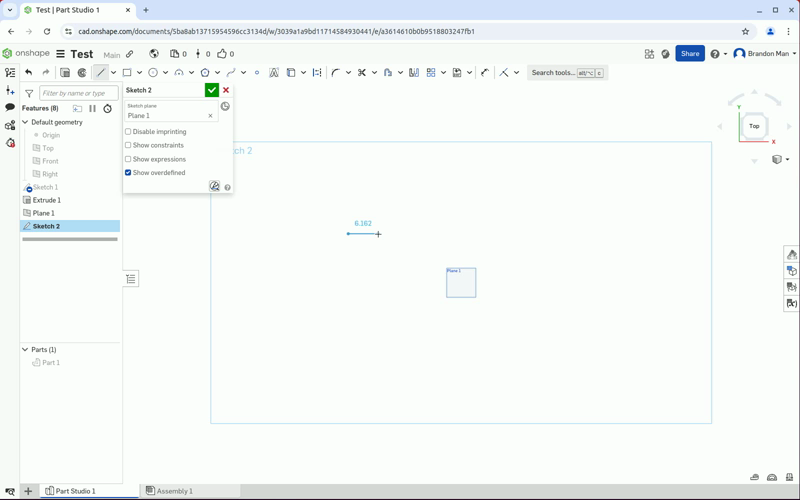
mouse_move(395, 233)
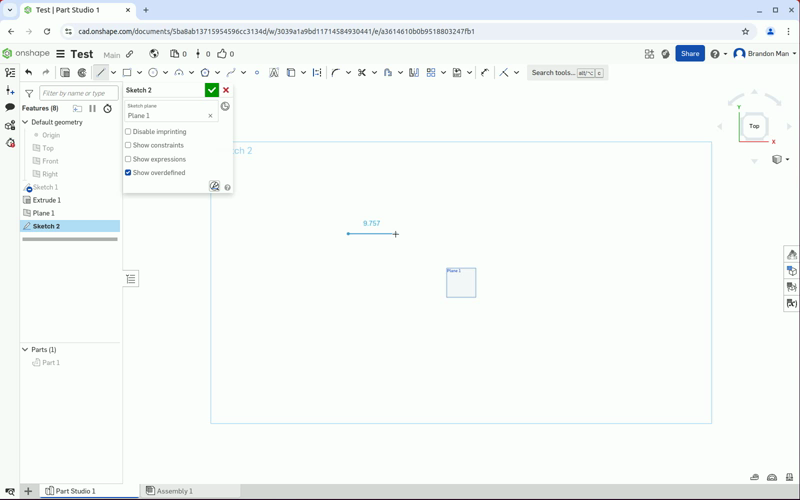
click(395, 233)
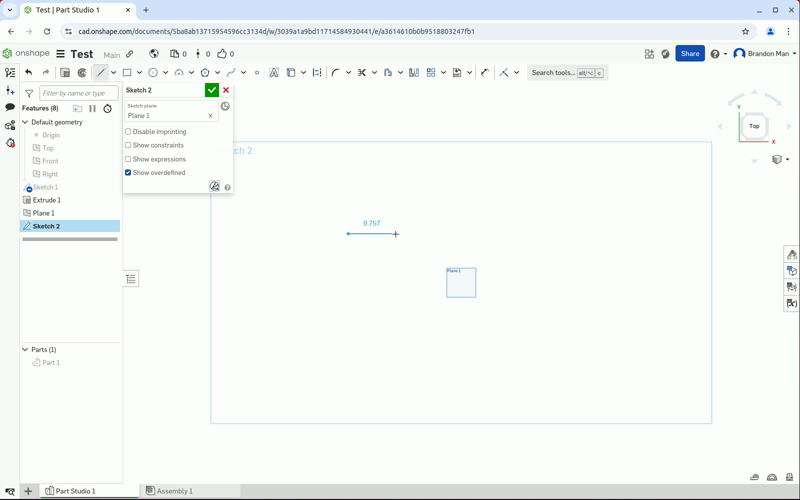
key_up(shift)
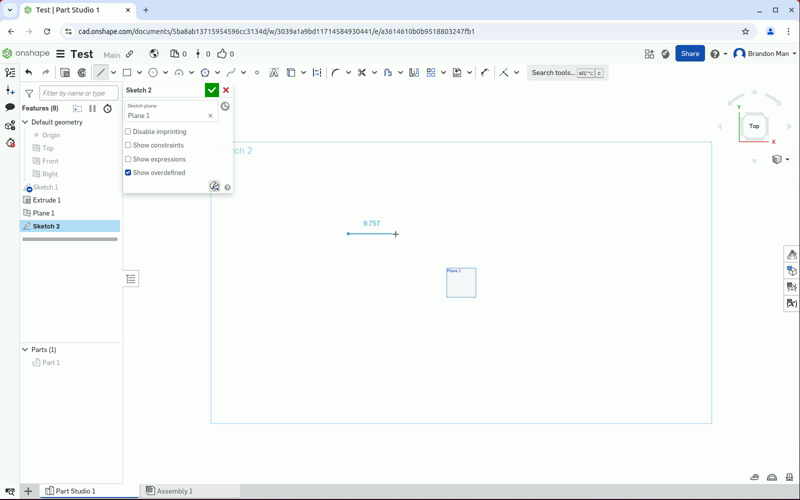
key_down(shift)
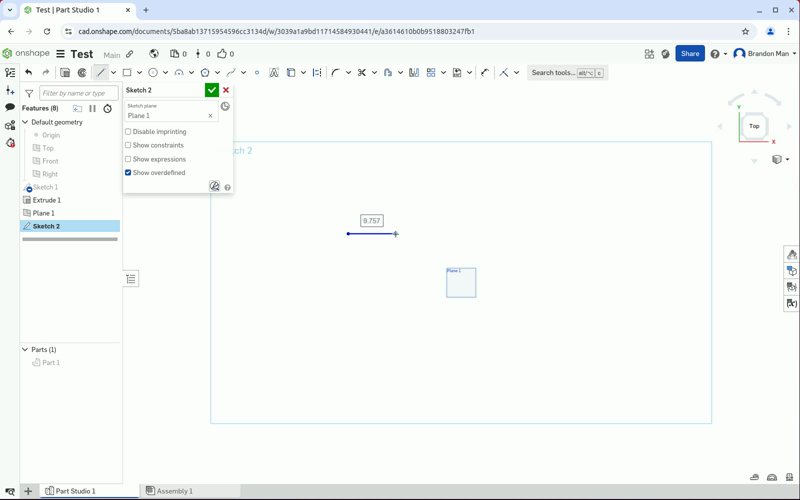
mouse_move(425, 233)
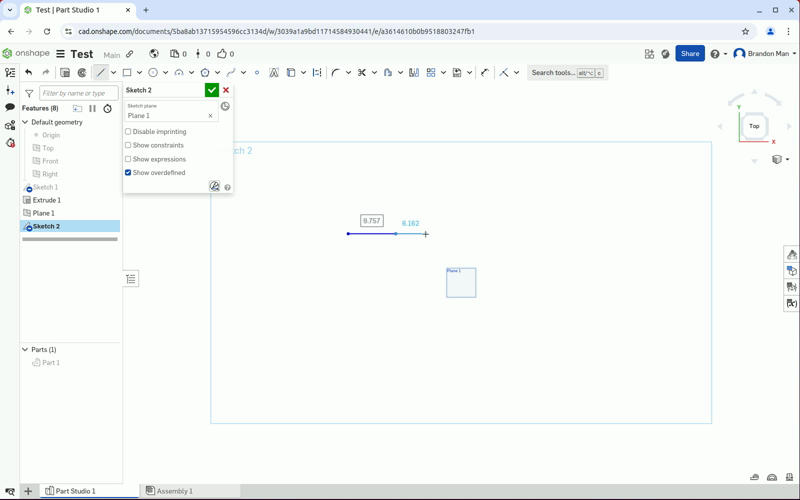
mouse_move(395, 209)
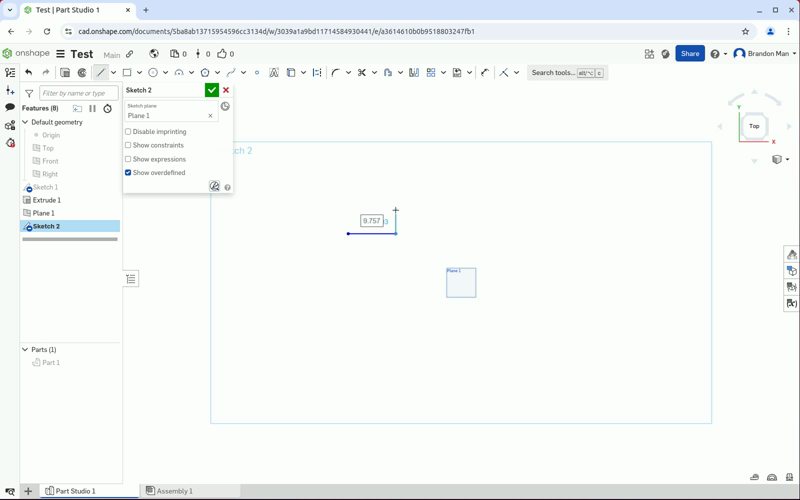
click(395, 209)
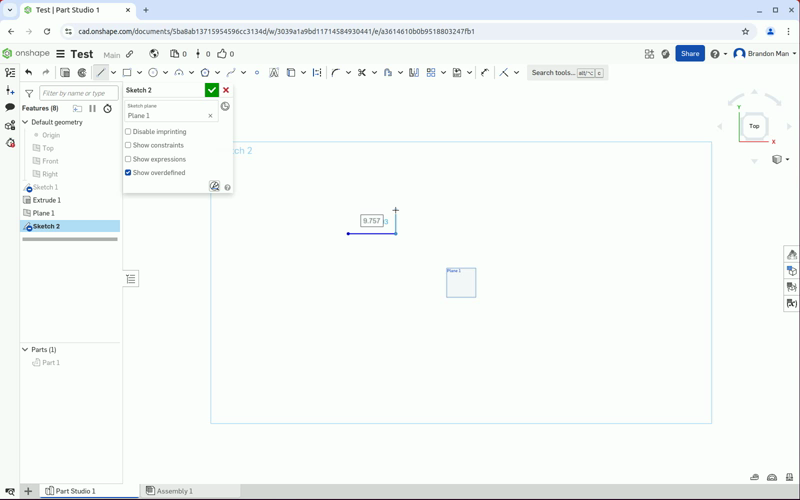
key_up(shift)
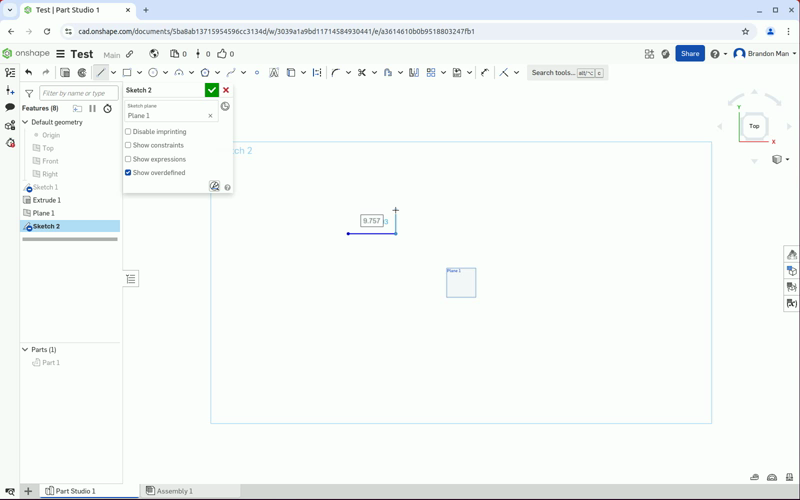
key_down(shift)
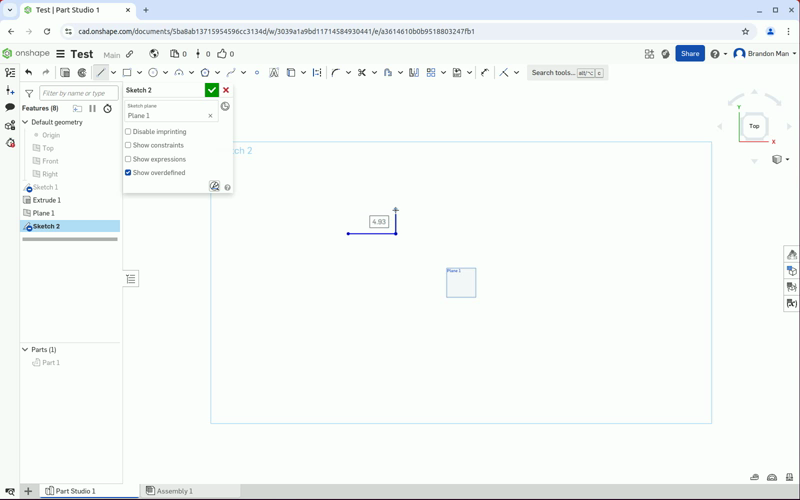
mouse_move(425, 209)
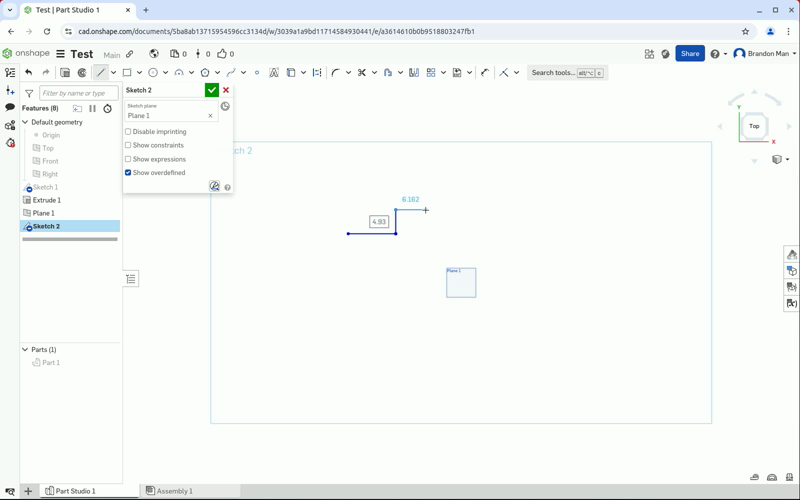
mouse_move(348, 209)
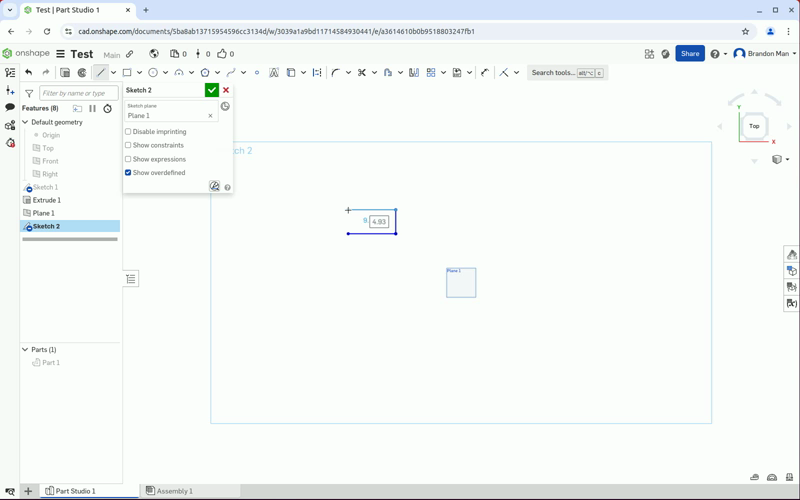
click(348, 209)
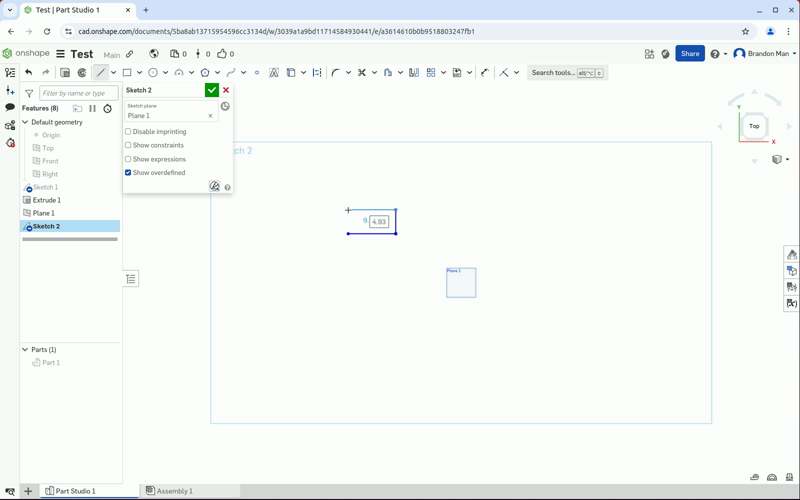
key_up(shift)
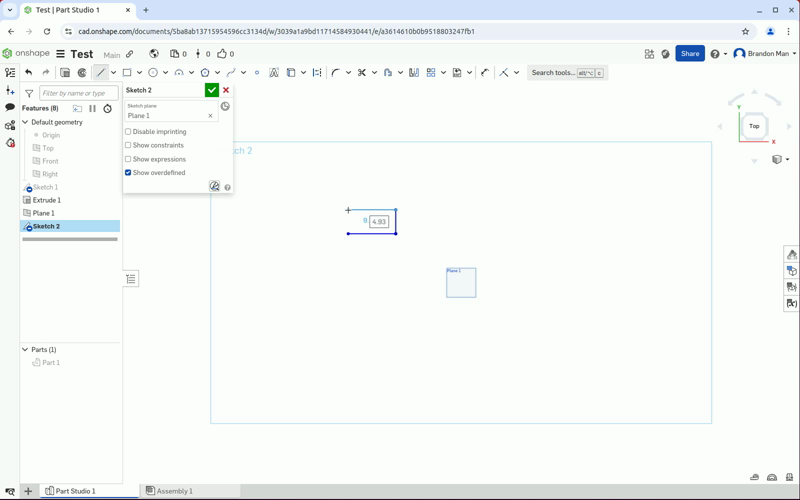
mouse_move(378, 209)
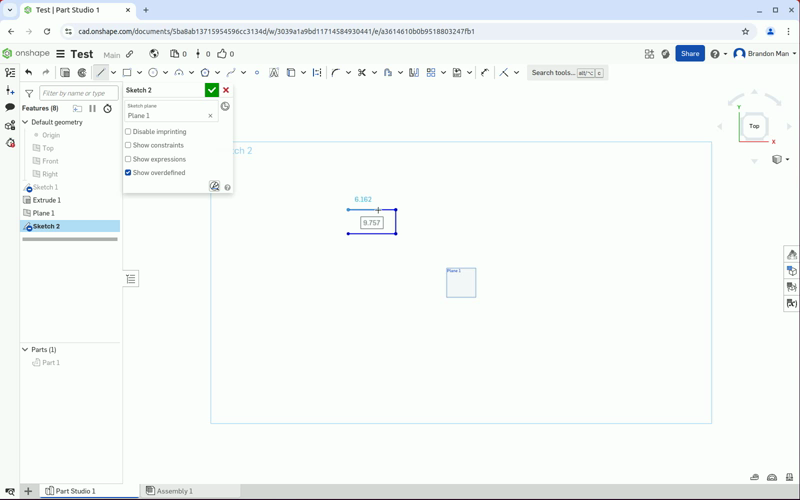
key_down(shift)
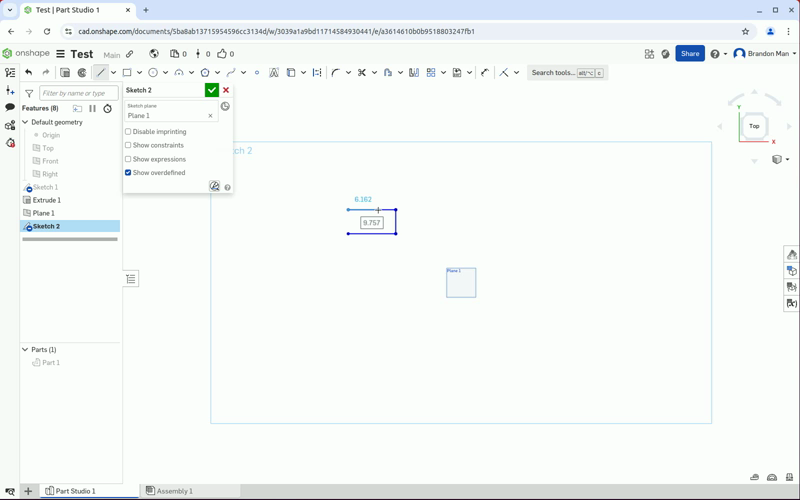
mouse_move(348, 233)
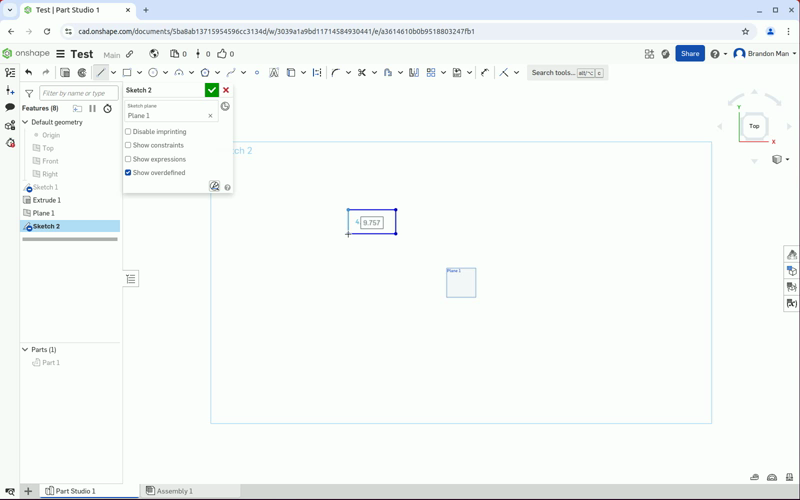
key_up(shift)
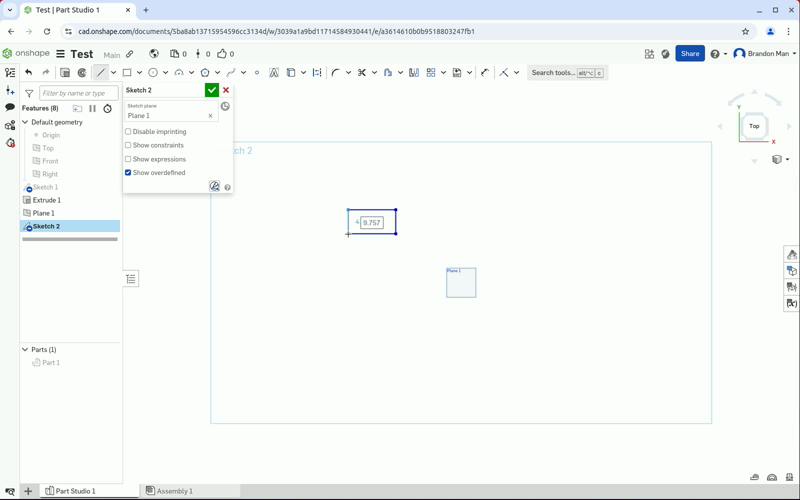
click(348, 233)
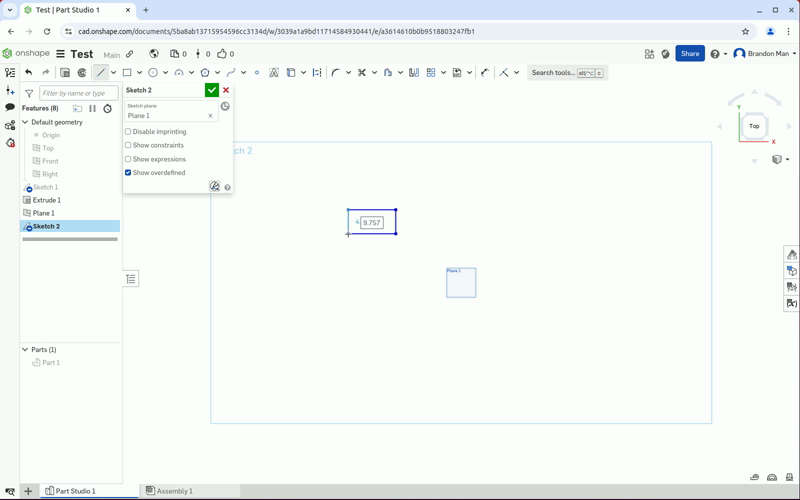
key(esc)
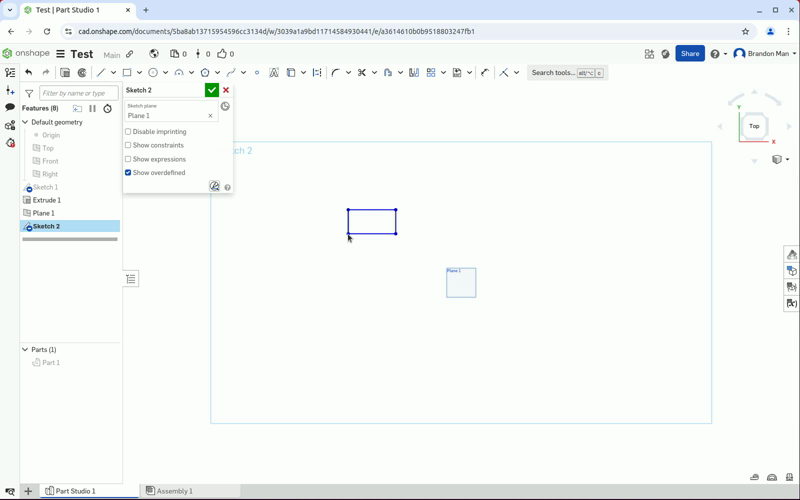
mouse_move(389, 228)
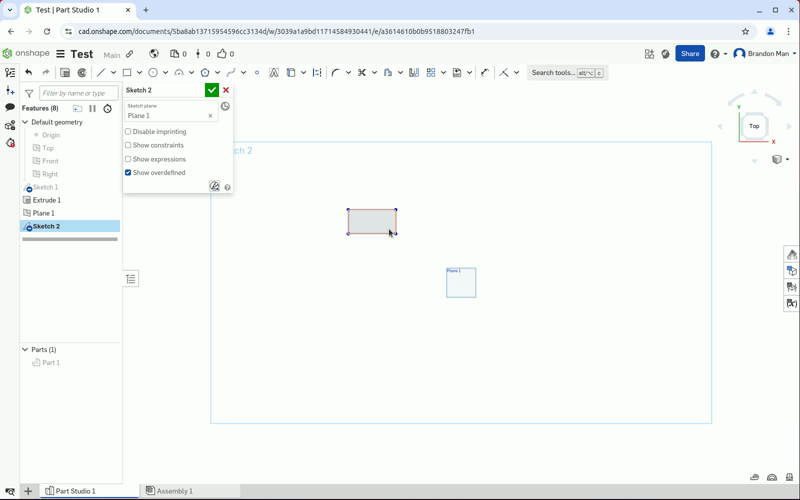
scroll(6)
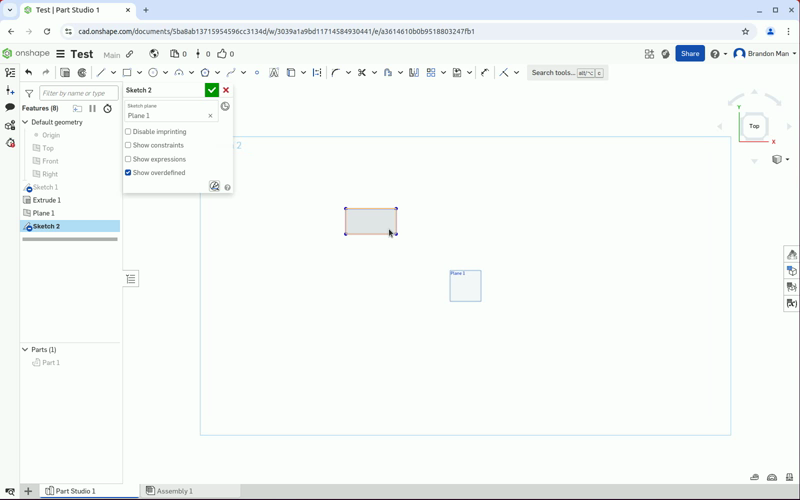
scroll(6)
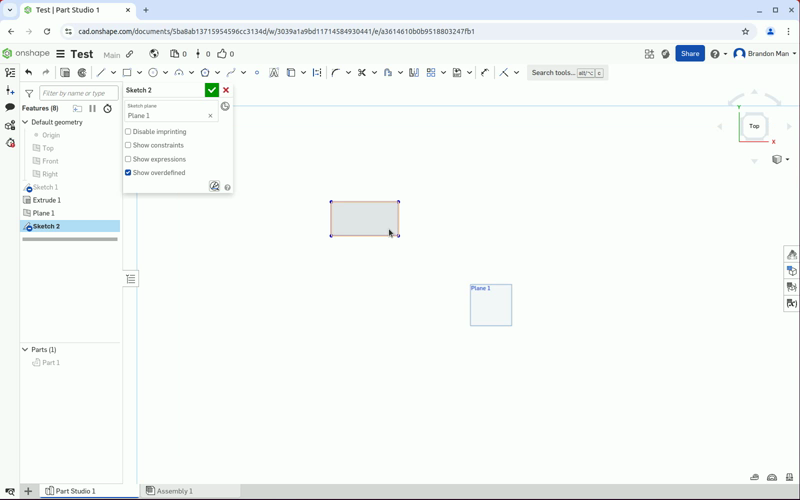
scroll(6)
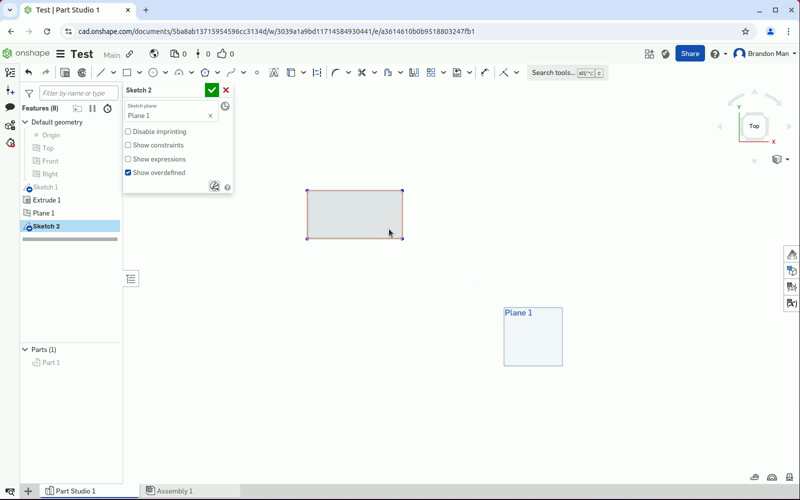
scroll(6)
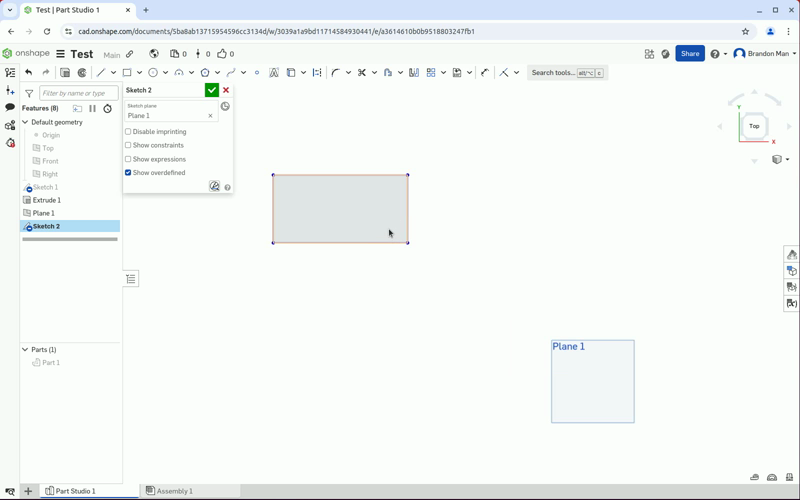
scroll(6)
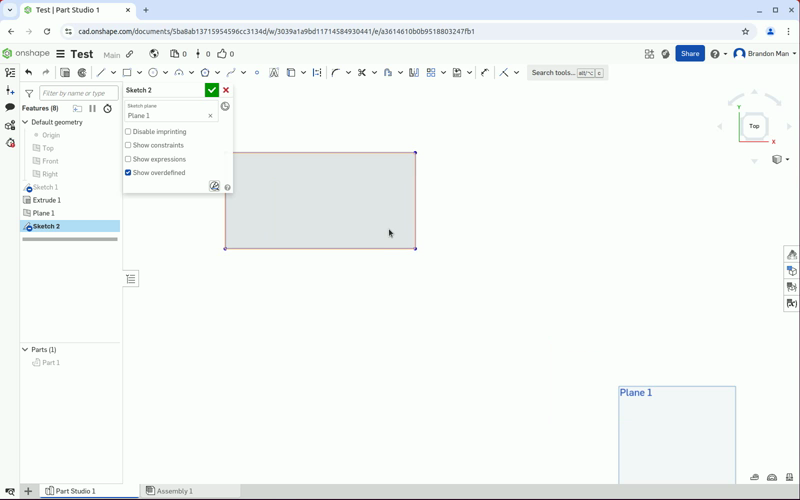
scroll(6)
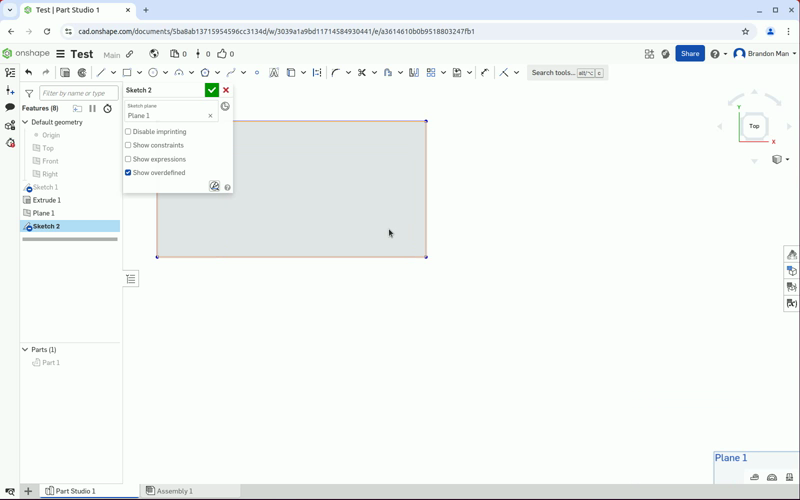
scroll(6)
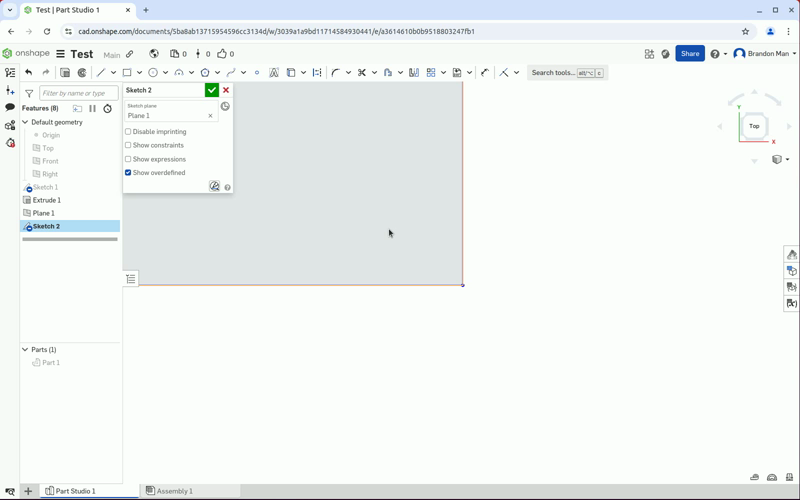
click(389, 228)
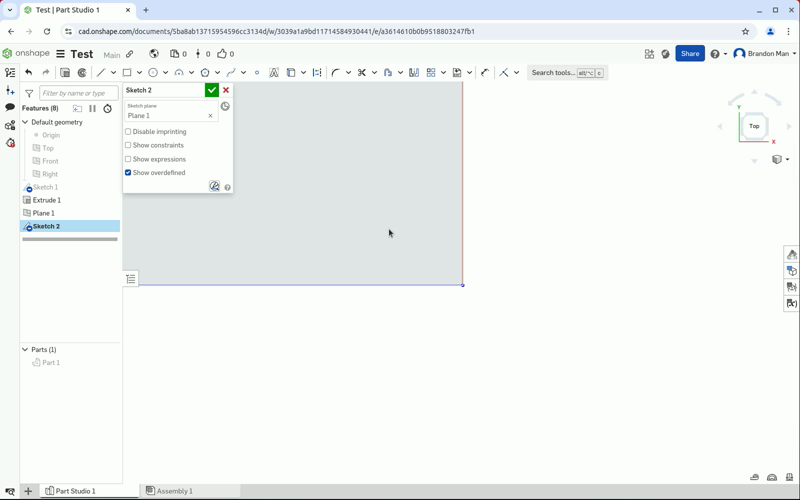
scroll(-6)
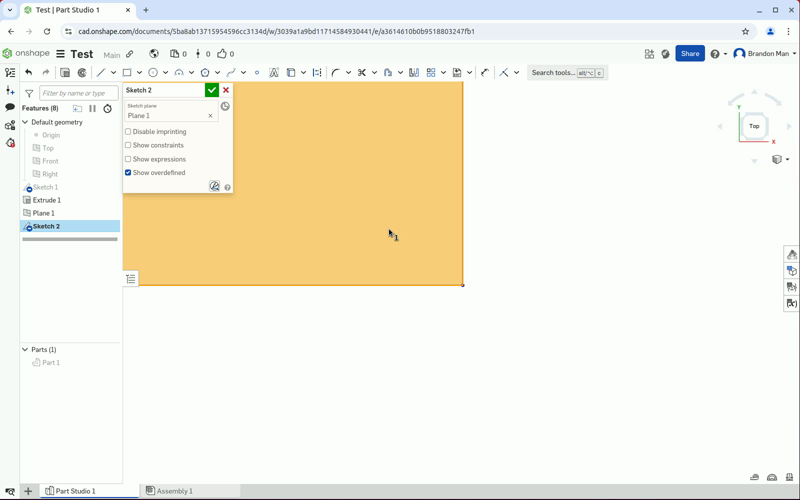
scroll(-6)
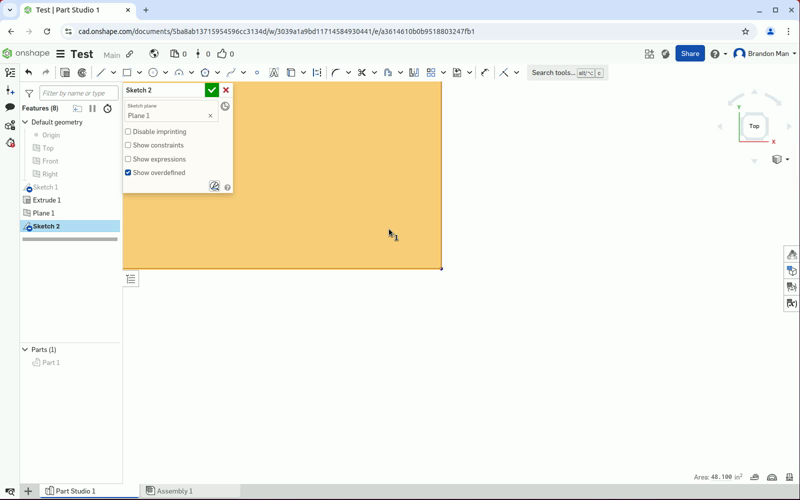
scroll(-6)
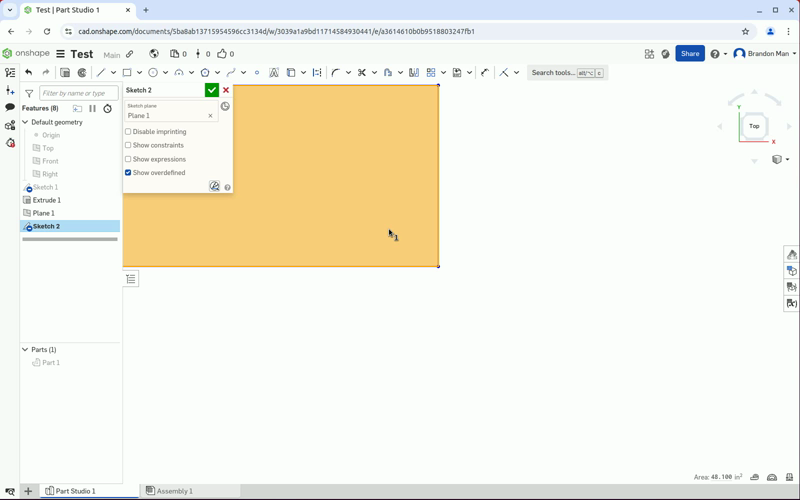
scroll(-6)
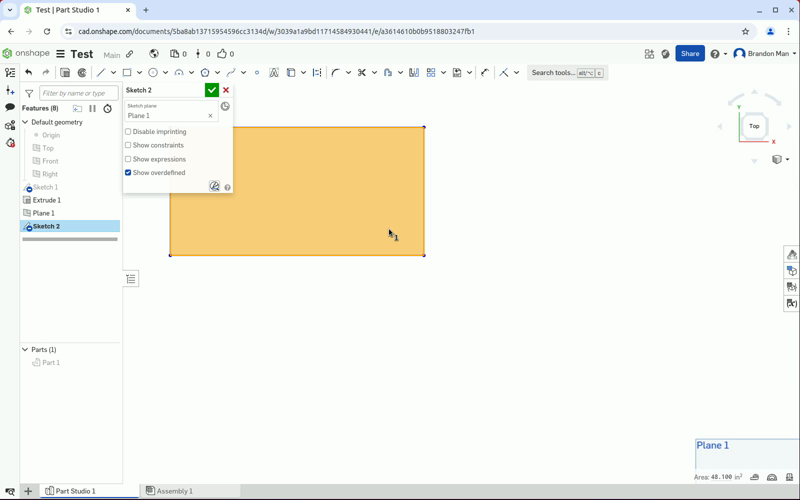
scroll(-6)
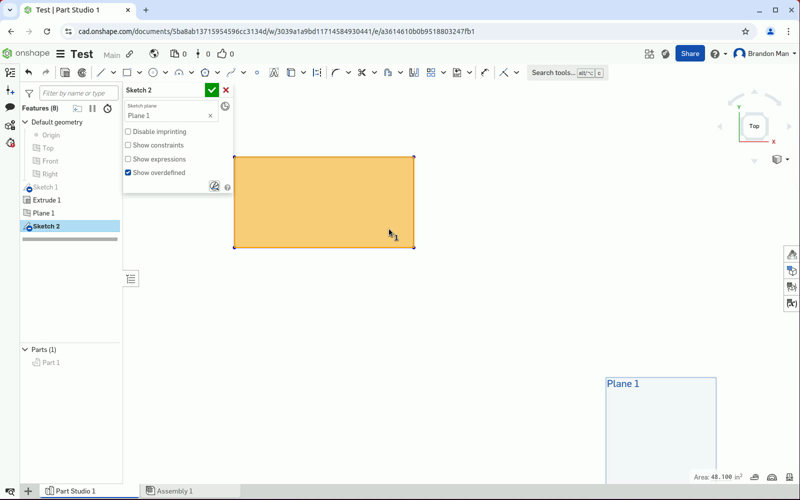
scroll(-6)
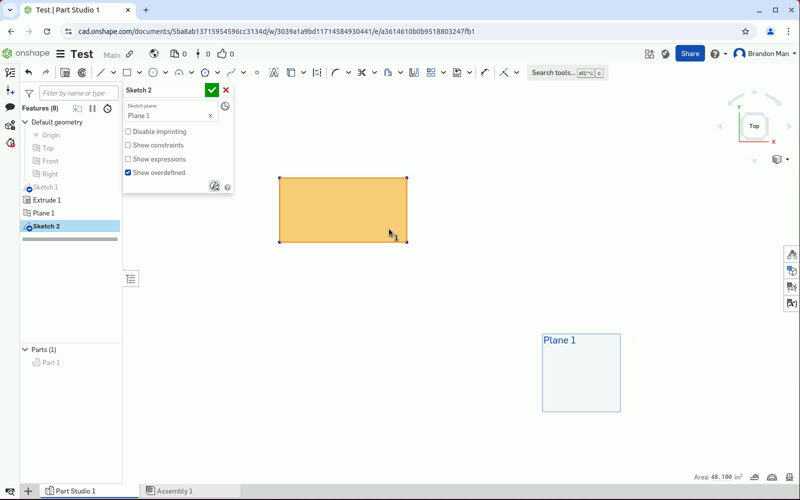
scroll(-6)
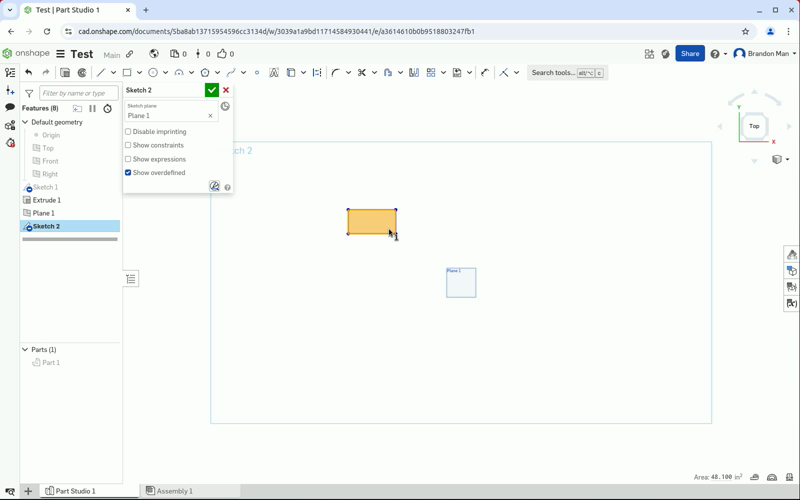
mouse_move(73, 352)
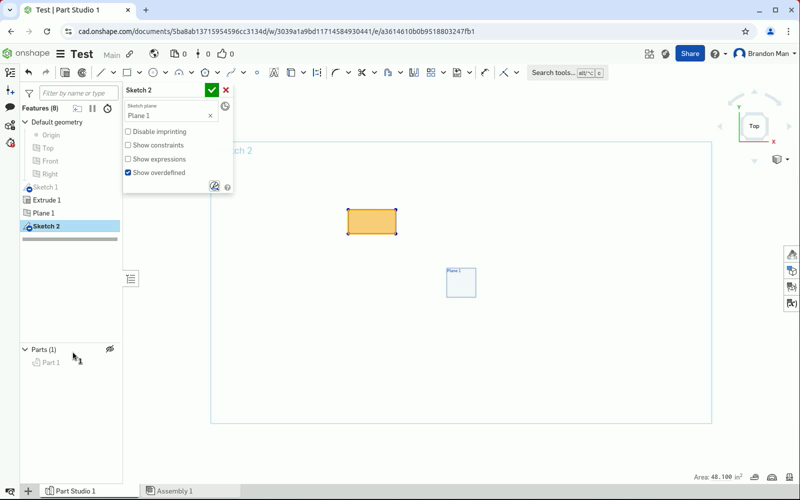
key(shift+y)
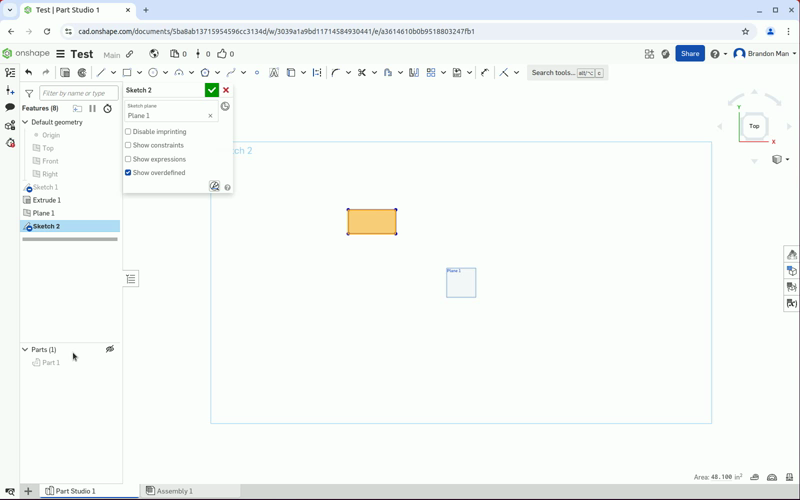
key(shift+e)
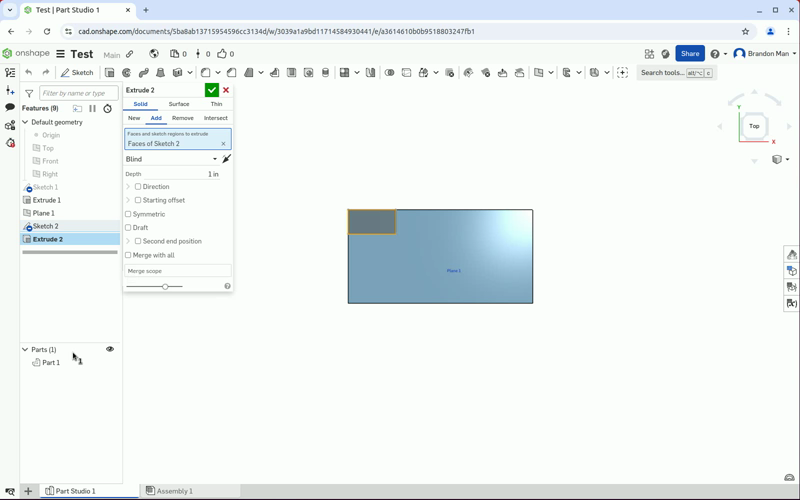
mouse_move(143, 106)
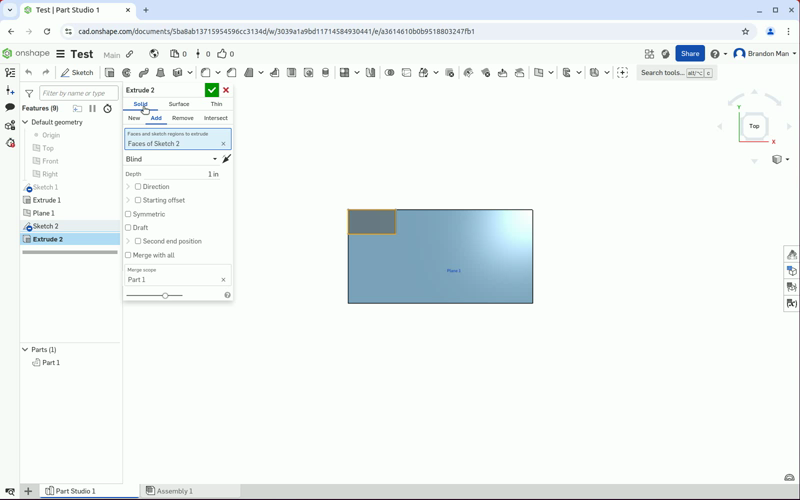
click(143, 106)
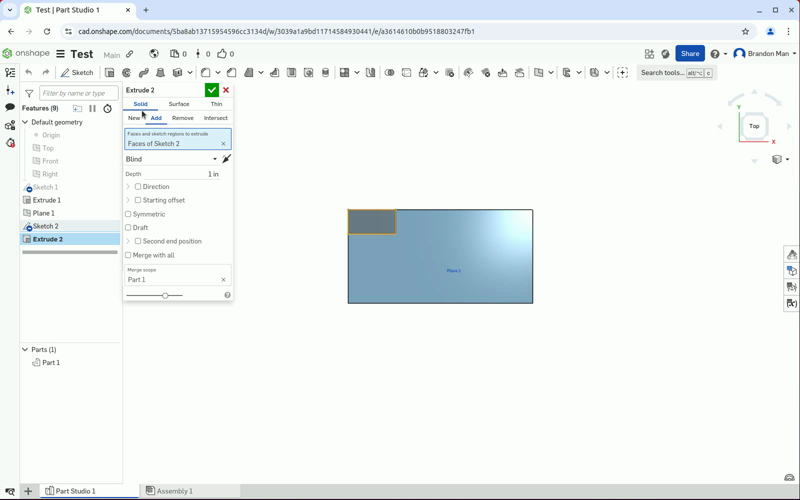
mouse_move(137, 120)
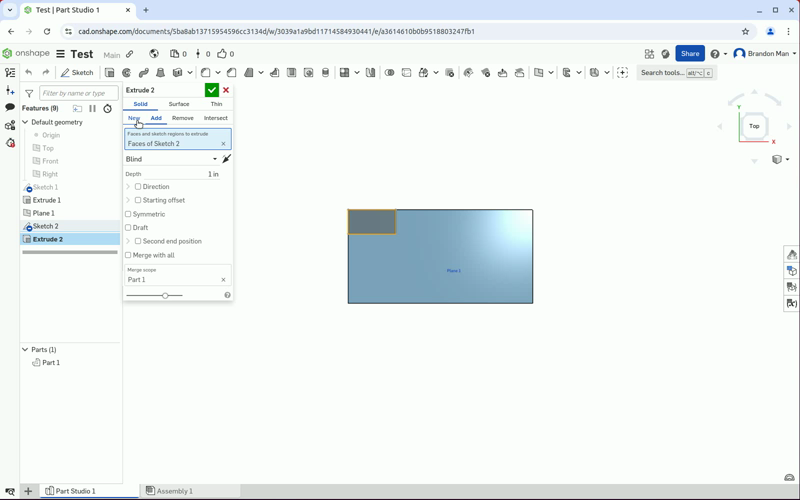
click(137, 120)
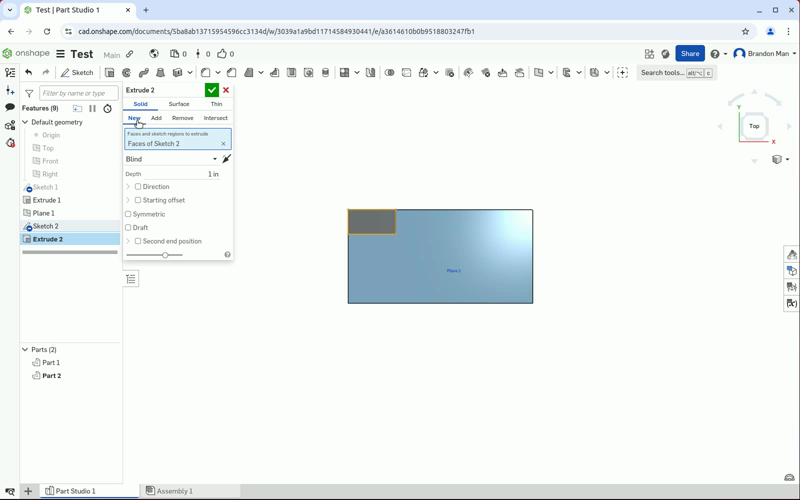
key(tab, 4)
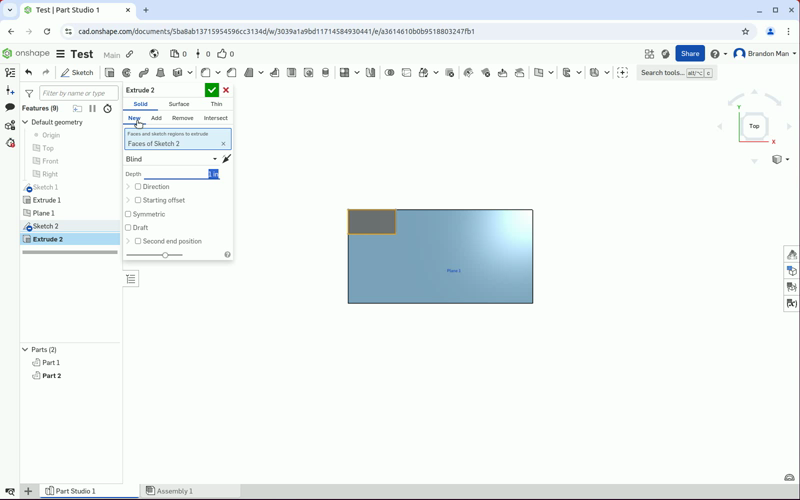
text(9.628)
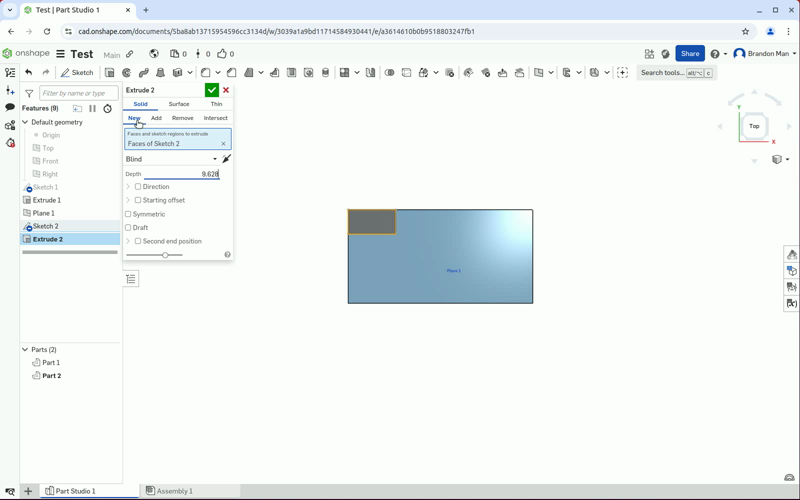
key(enter)
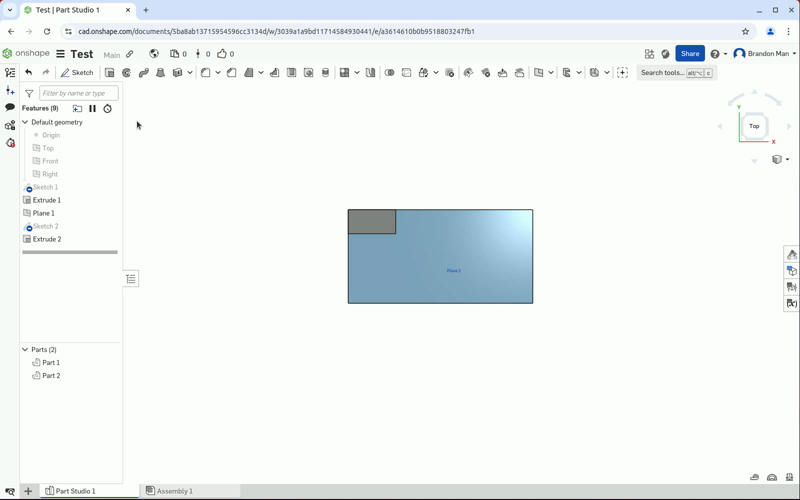
key(shift+h)
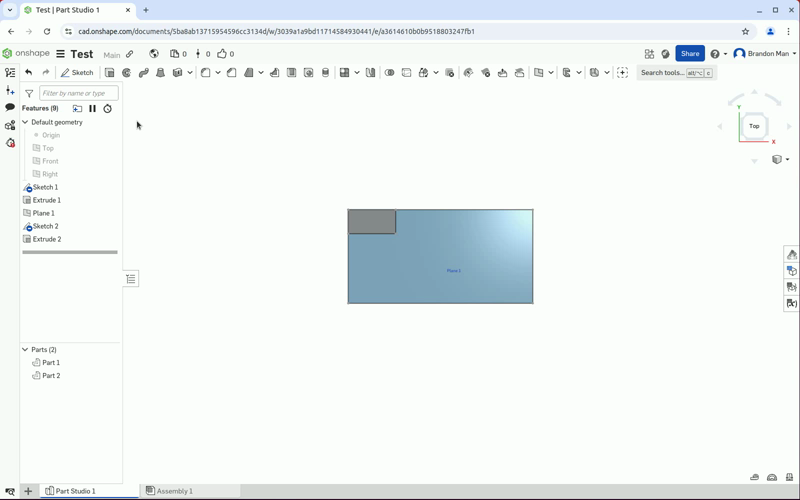
key(shift+h)
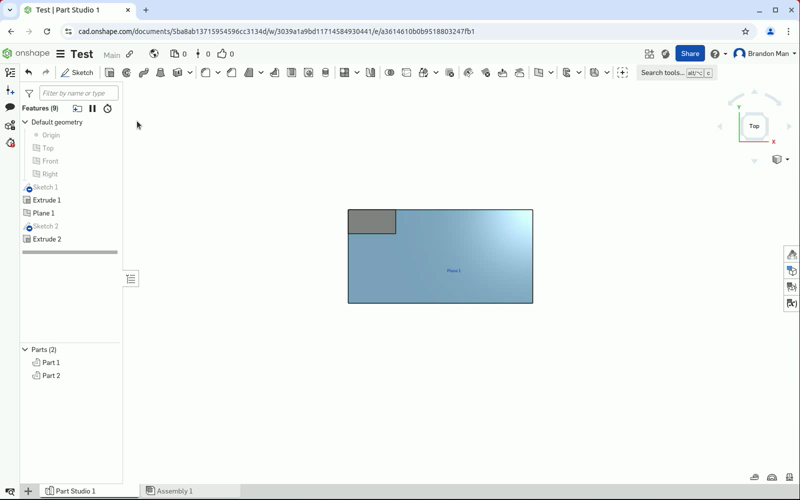
mouse_move(73, 189)
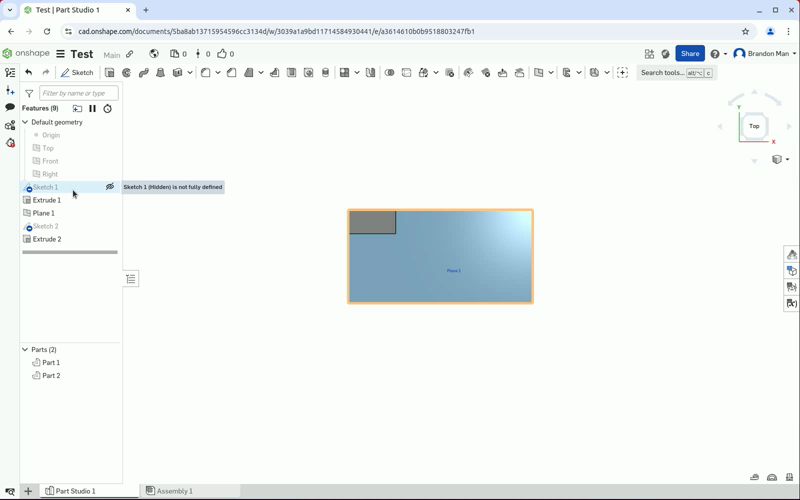
click(73, 189)
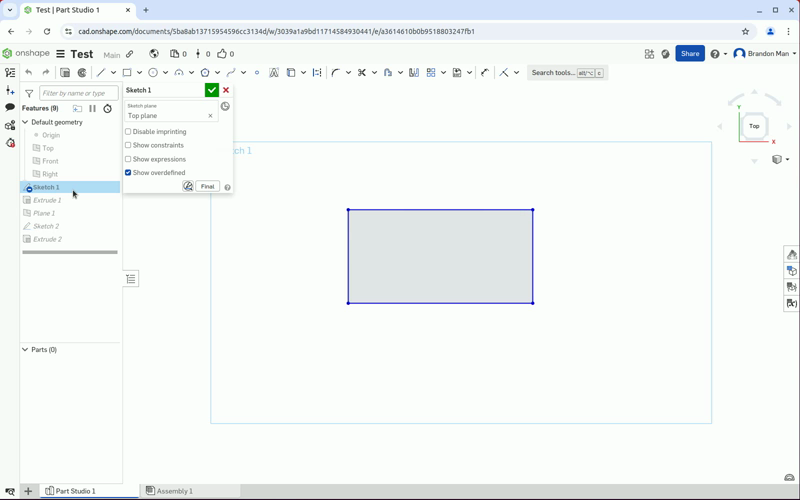
mouse_move(229, 92)
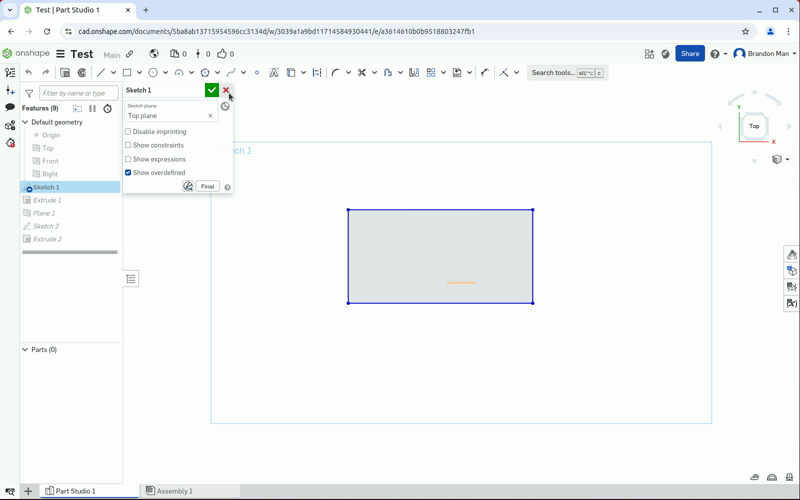
click(229, 92)
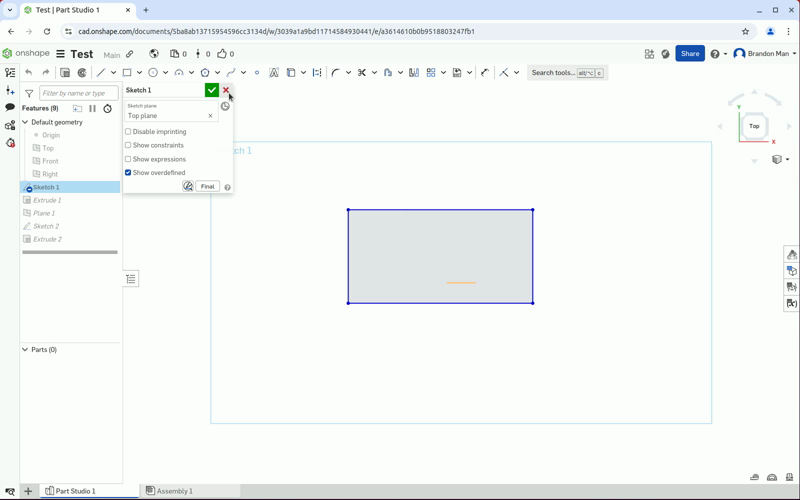
key(shift+s)
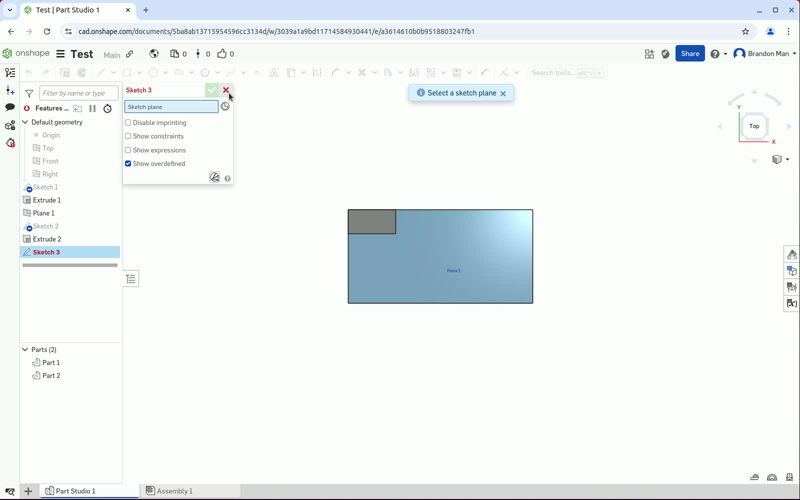
mouse_move(73, 215)
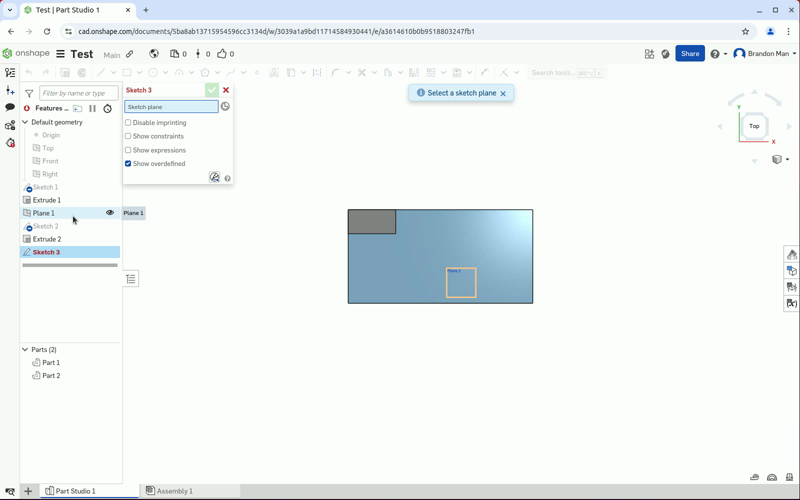
click(73, 215)
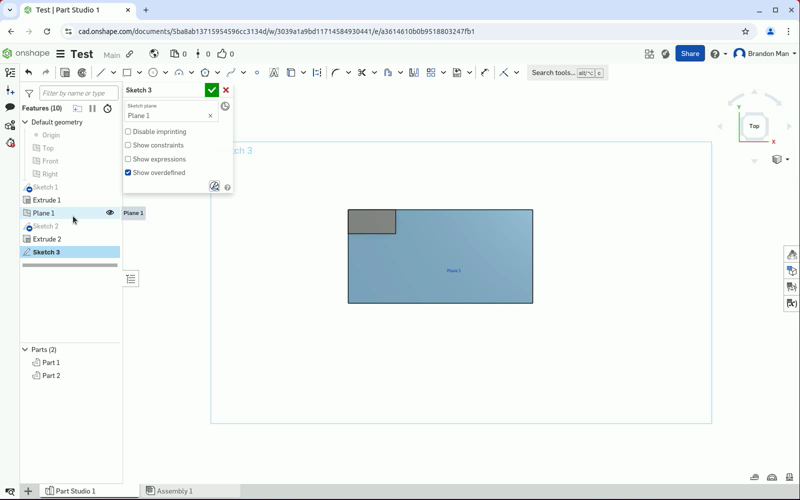
mouse_move(73, 352)
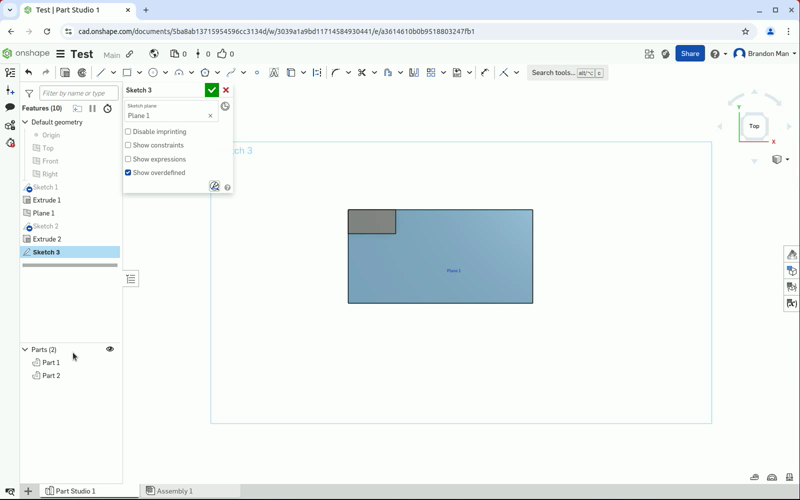
key(y)
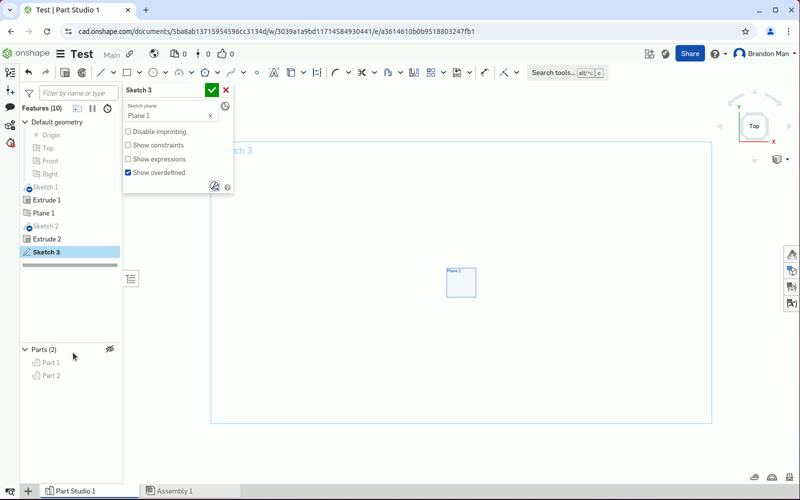
key(l)
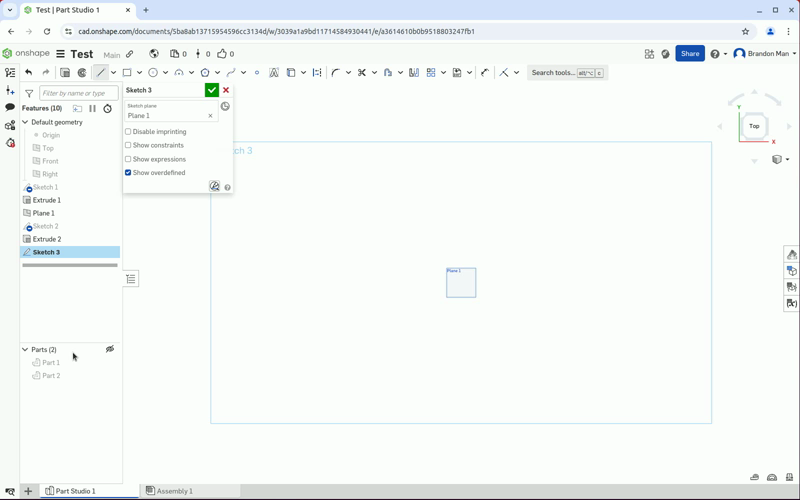
key_down(shift)
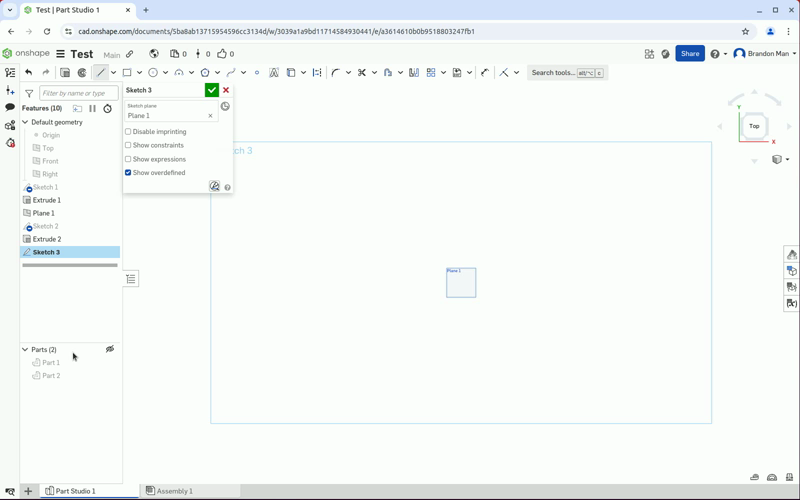
mouse_move(395, 303)
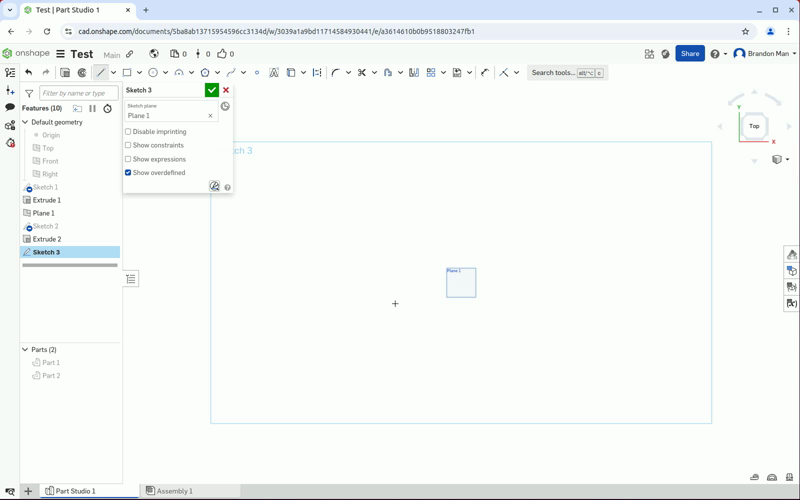
click(395, 303)
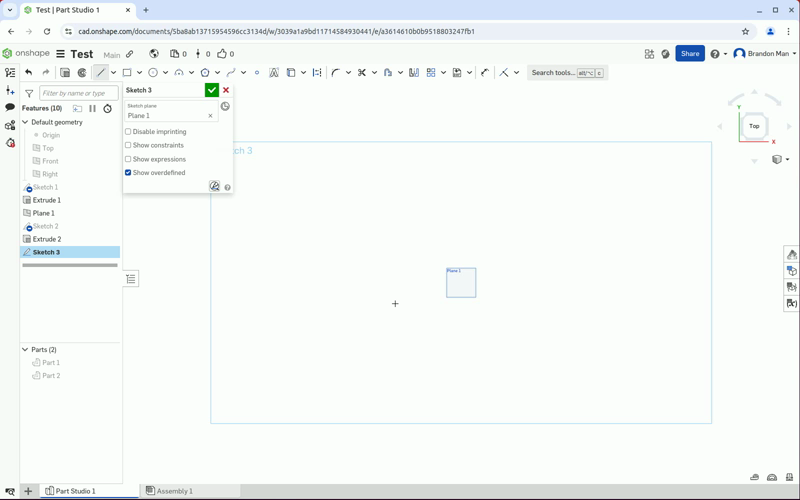
key_up(shift)
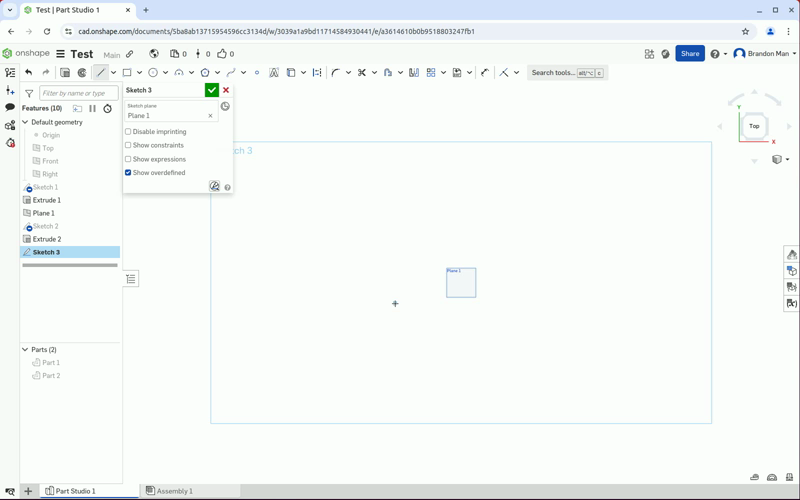
key_down(shift)
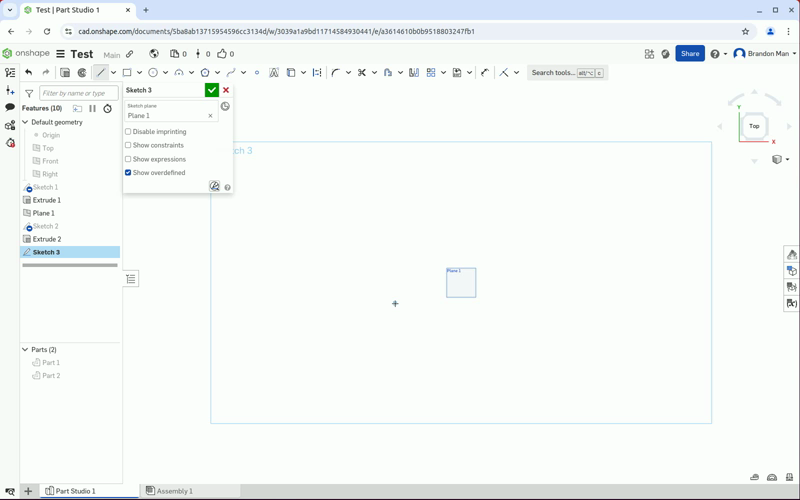
mouse_move(534, 303)
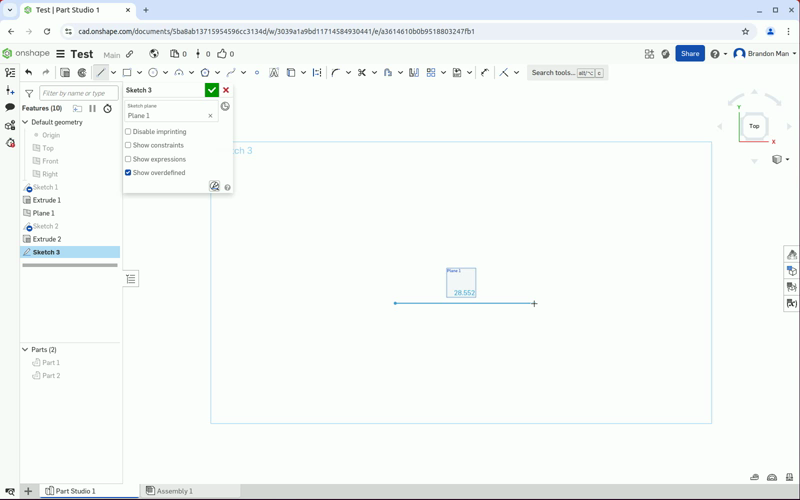
click(534, 303)
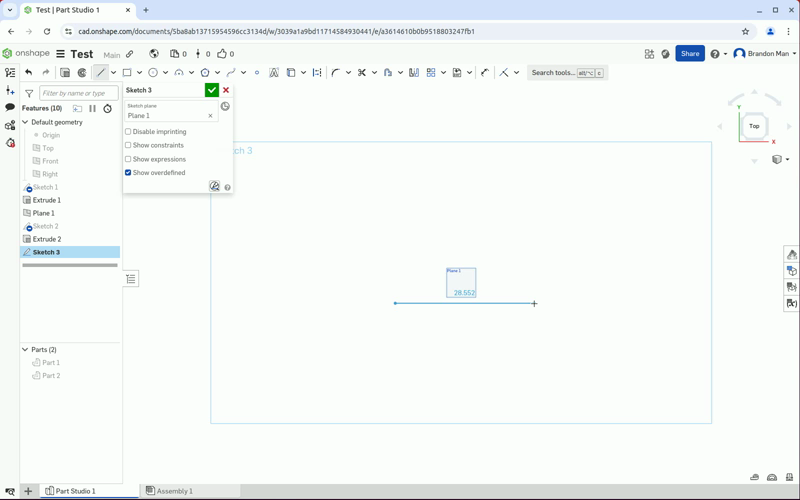
key_up(shift)
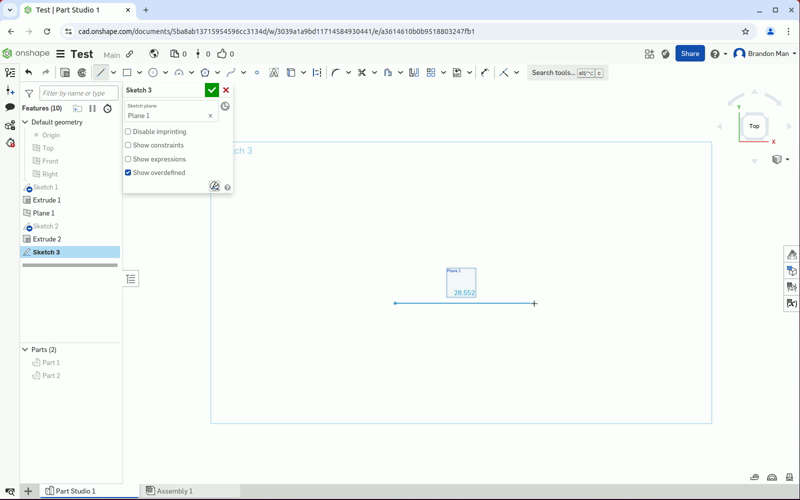
key_down(shift)
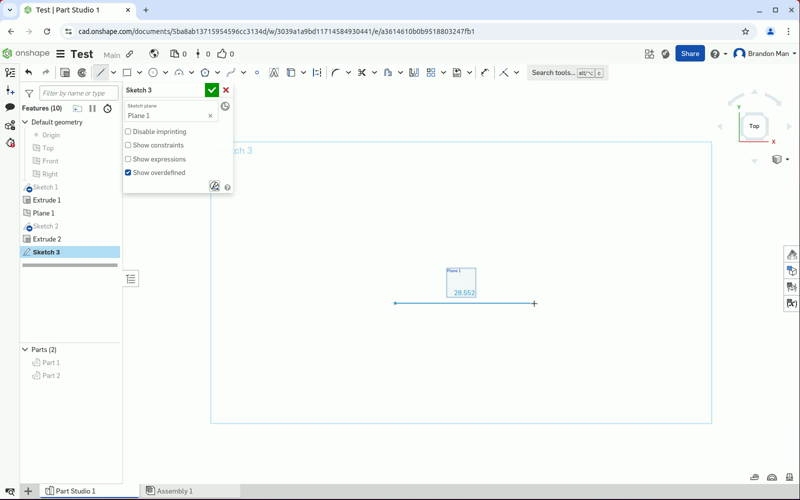
mouse_move(564, 303)
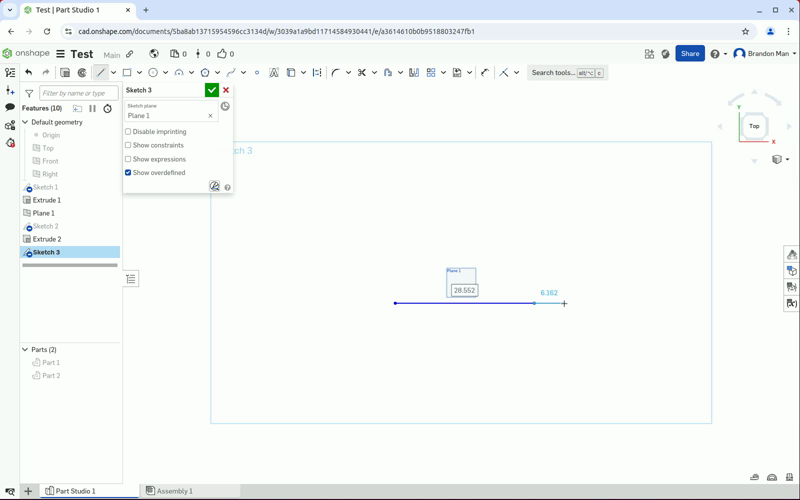
mouse_move(534, 279)
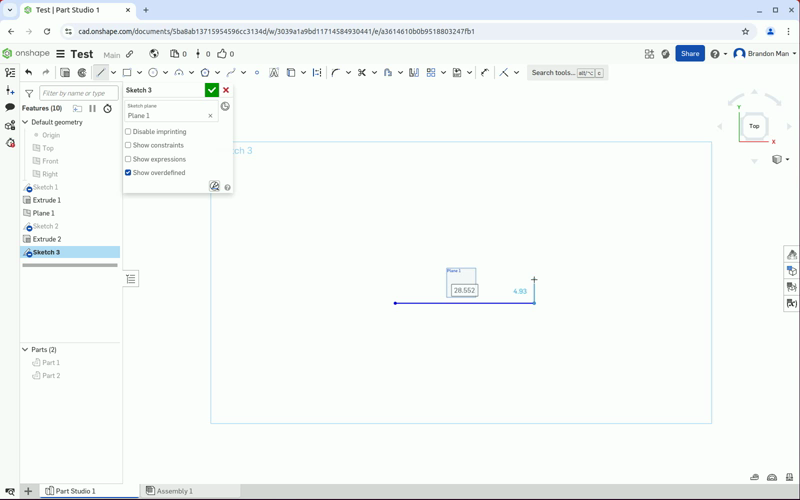
click(534, 279)
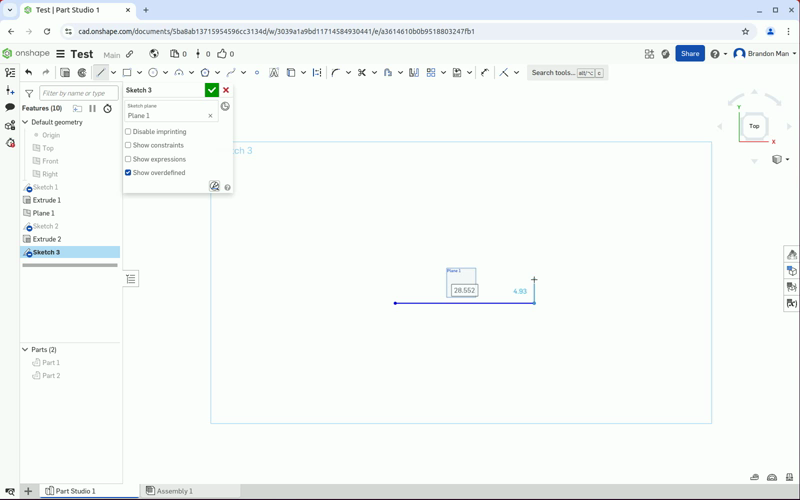
key_up(shift)
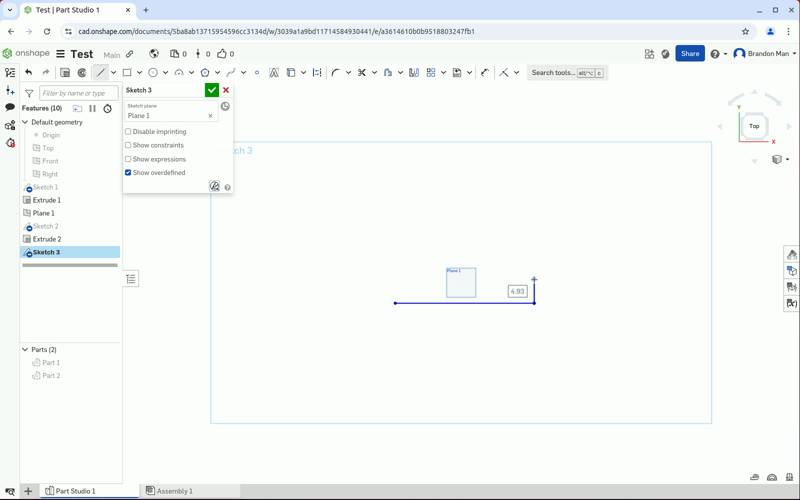
key_down(shift)
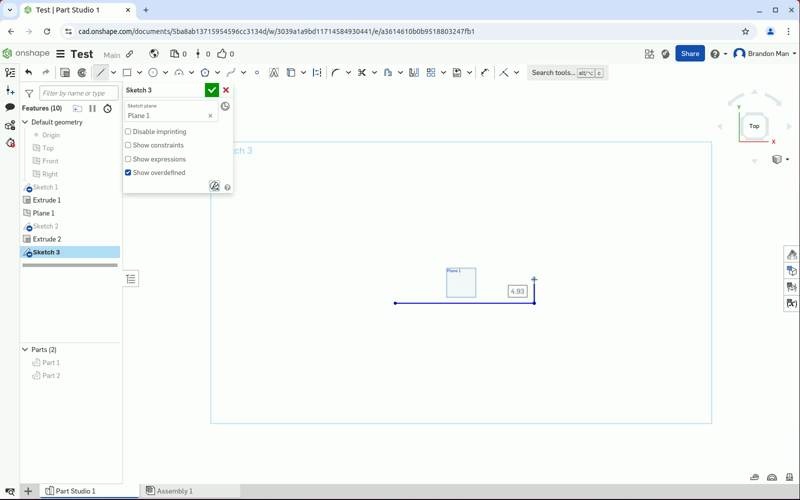
mouse_move(395, 279)
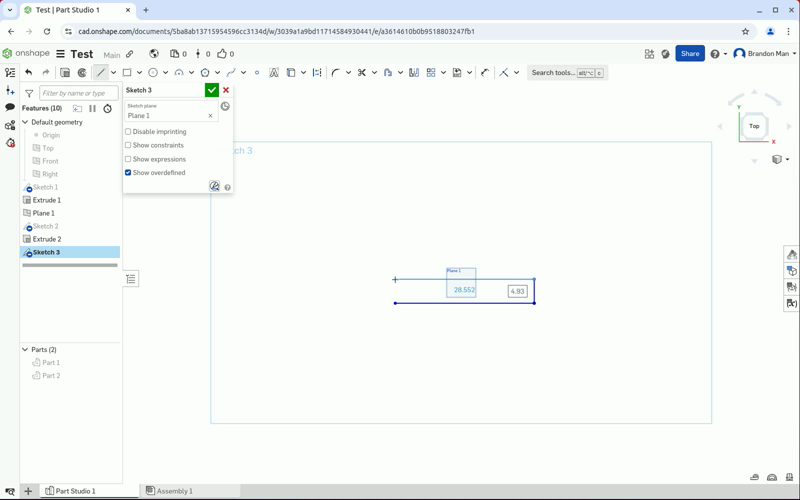
click(395, 279)
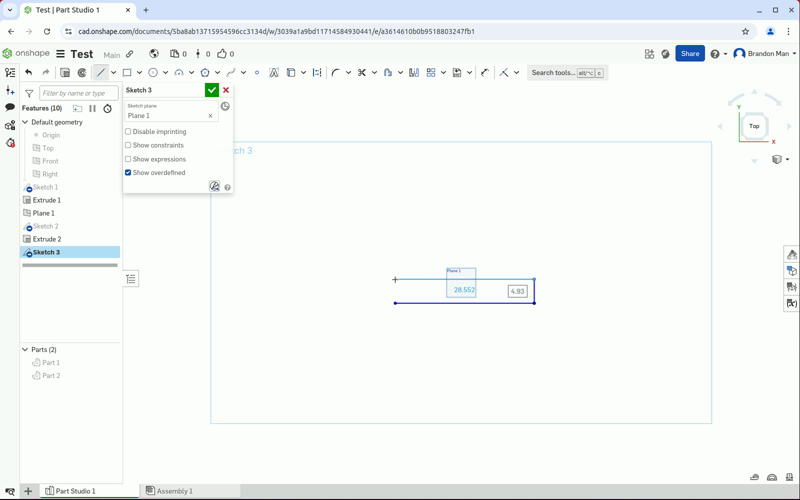
key_up(shift)
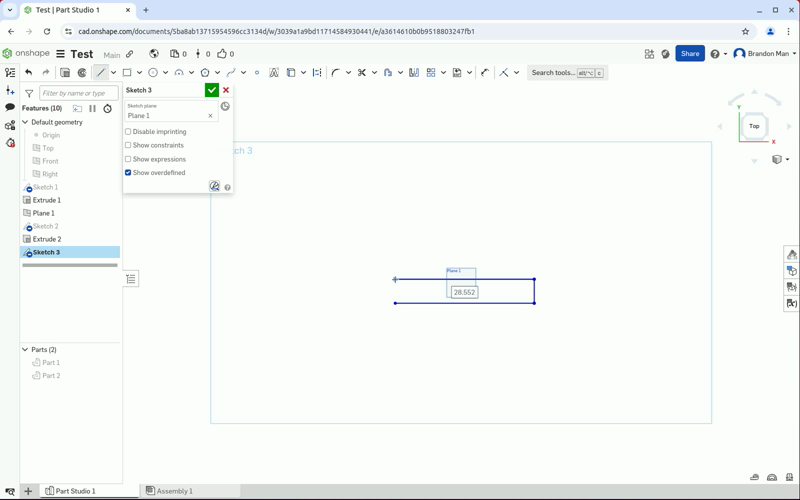
mouse_move(425, 279)
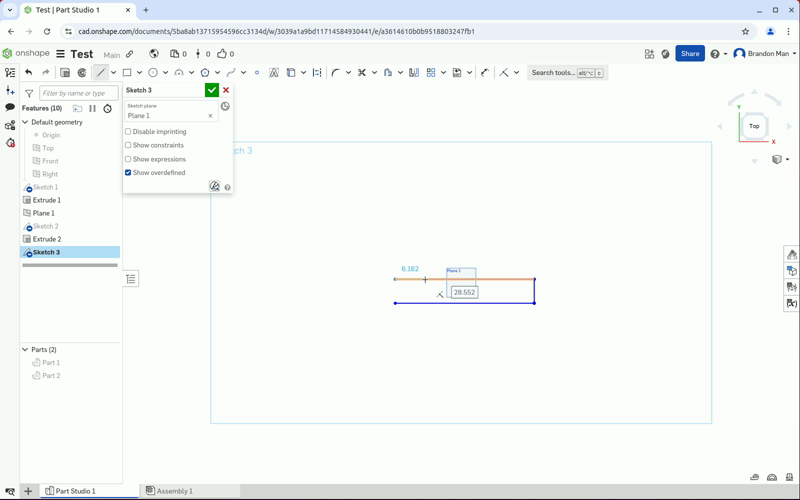
key_down(shift)
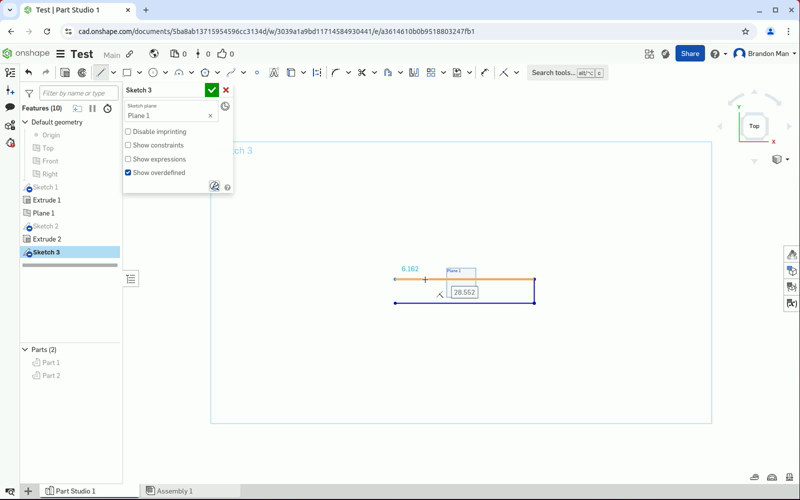
mouse_move(395, 303)
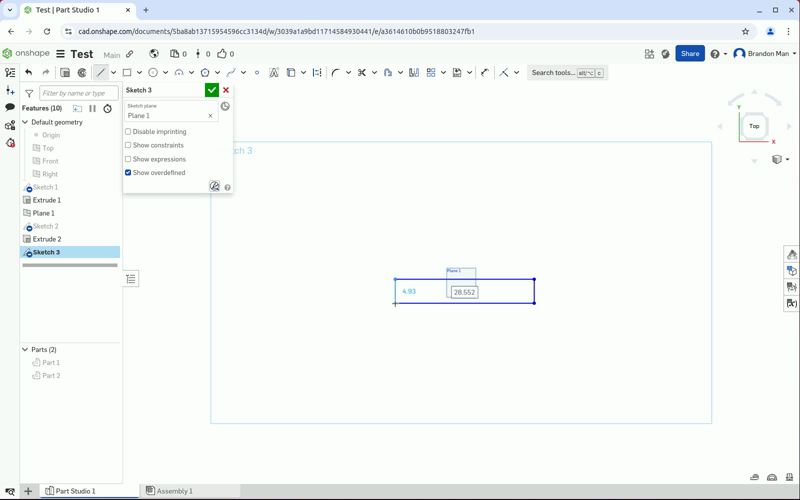
key_up(shift)
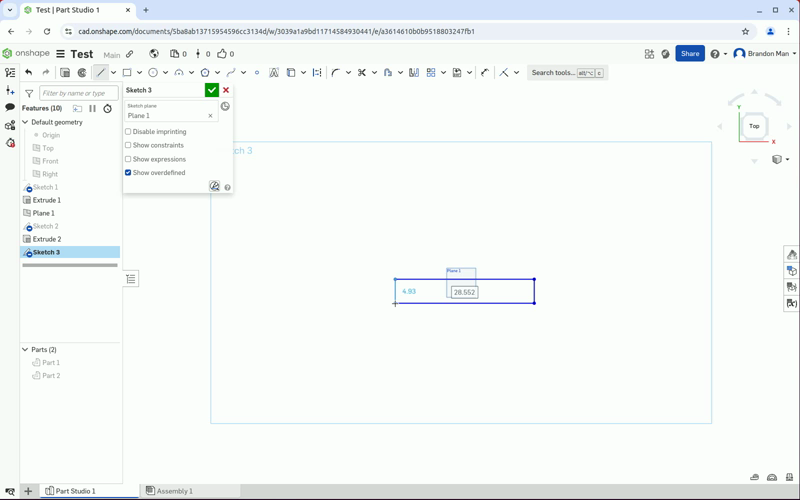
click(395, 303)
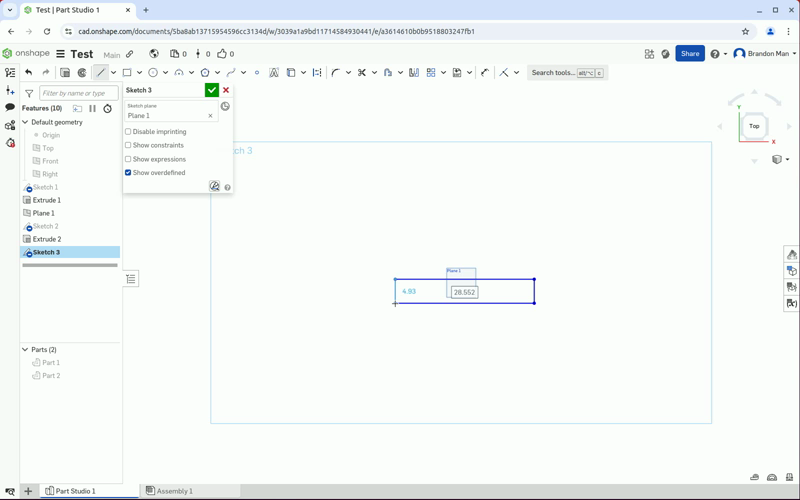
key(esc)
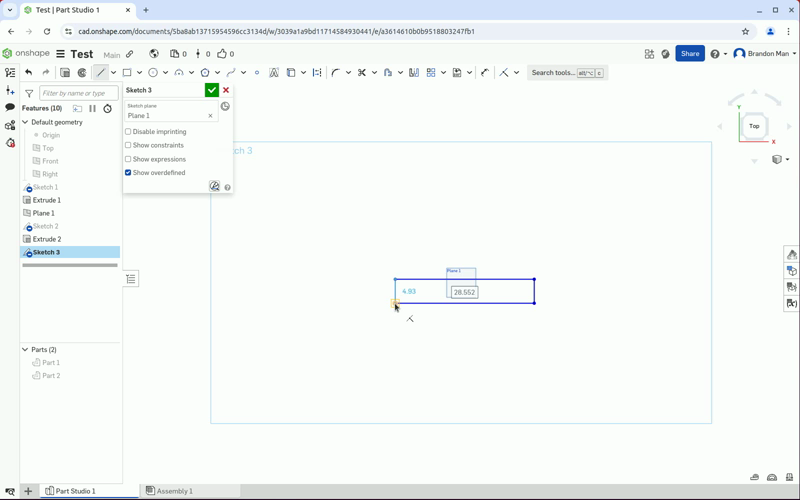
mouse_move(435, 296)
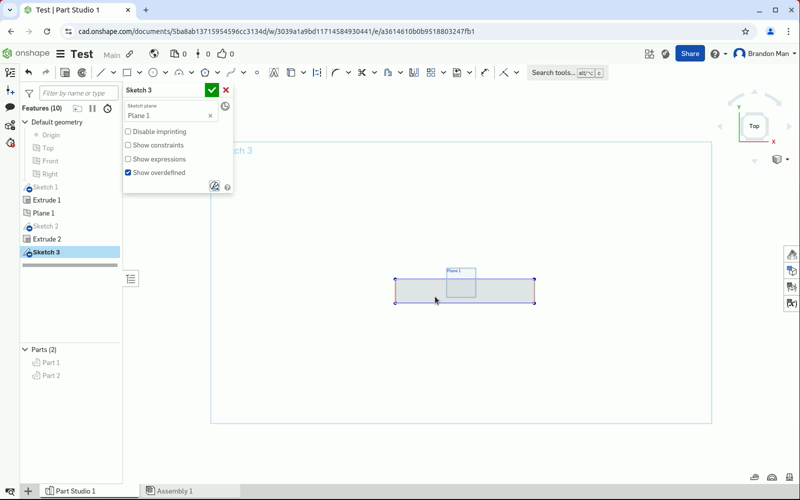
click(435, 296)
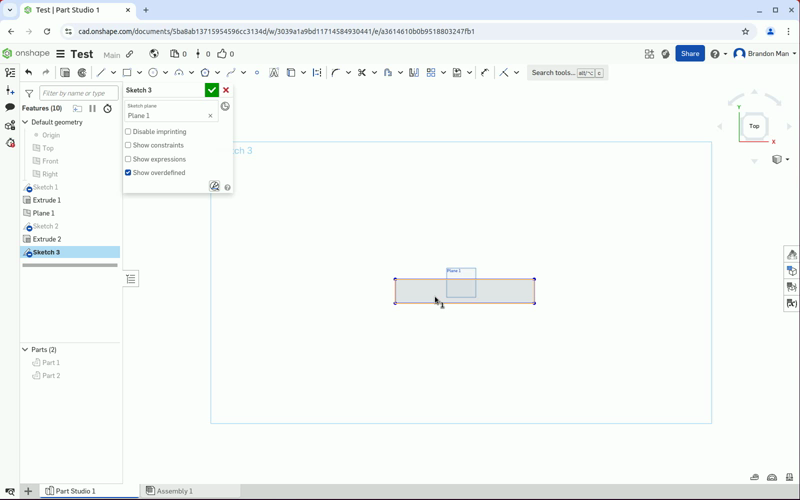
mouse_move(73, 352)
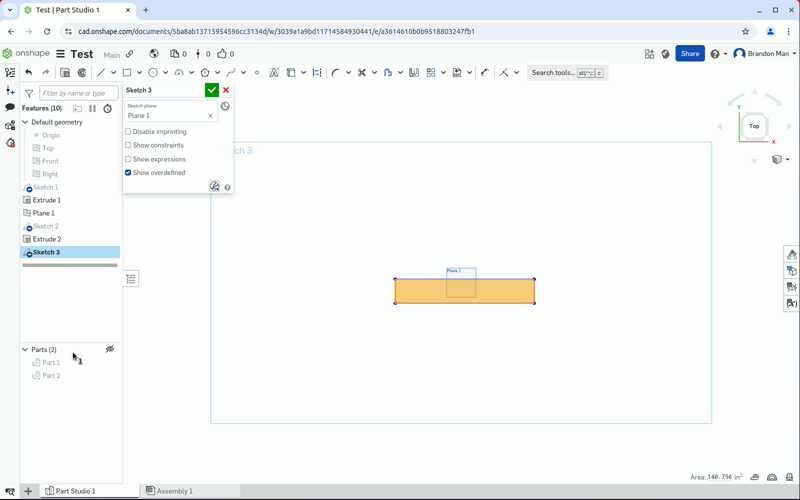
key(shift+y)
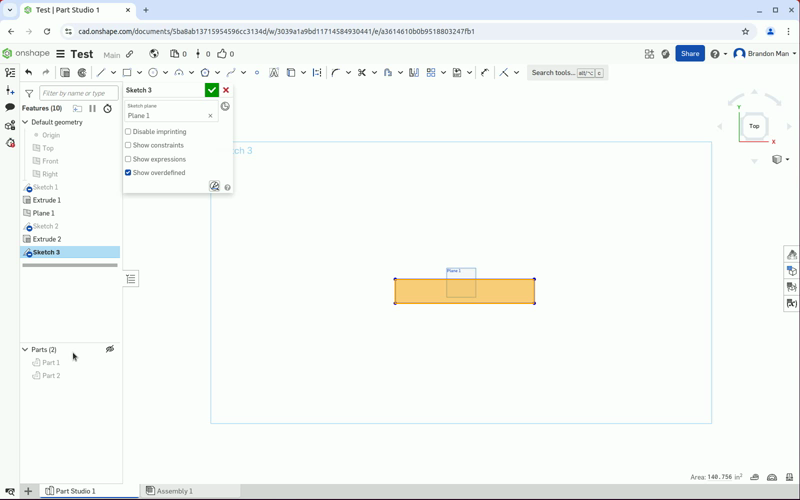
key(shift+e)
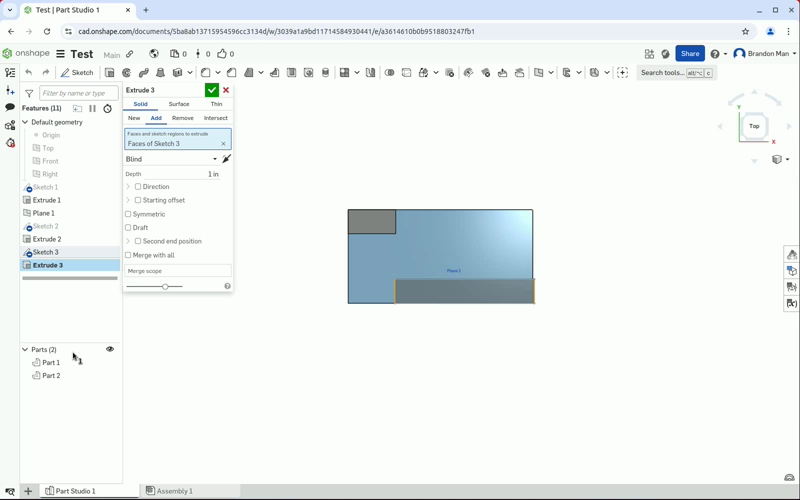
mouse_move(143, 106)
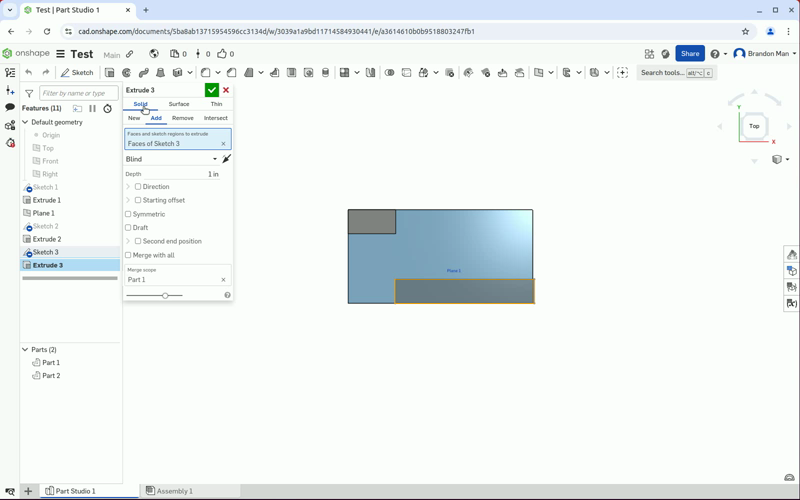
click(143, 106)
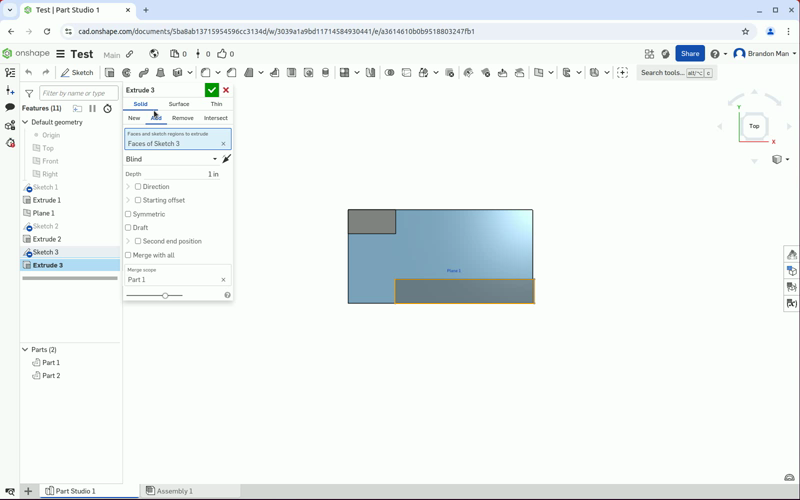
mouse_move(186, 120)
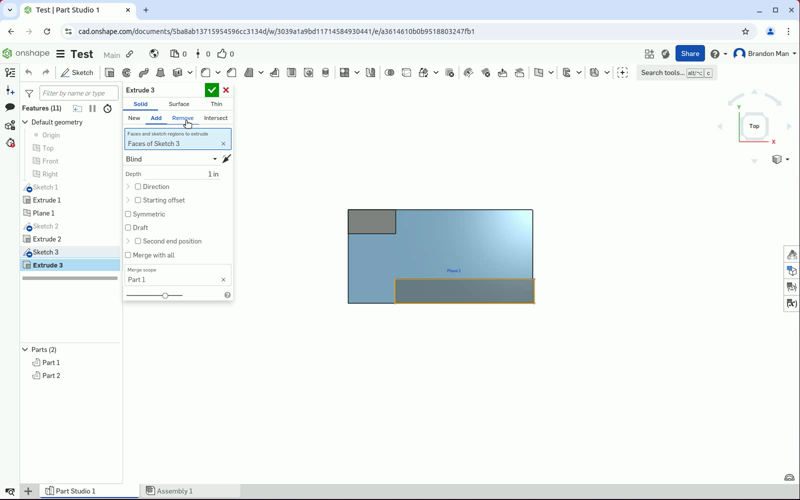
click(186, 120)
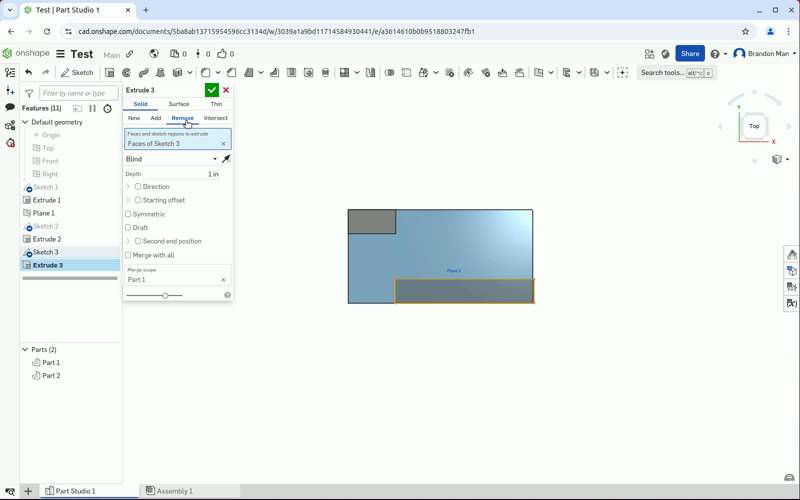
key(tab, 4)
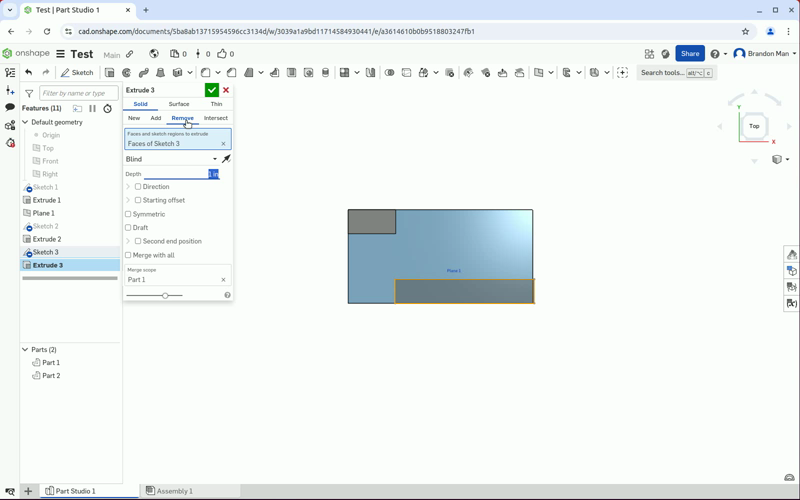
text(9.628)
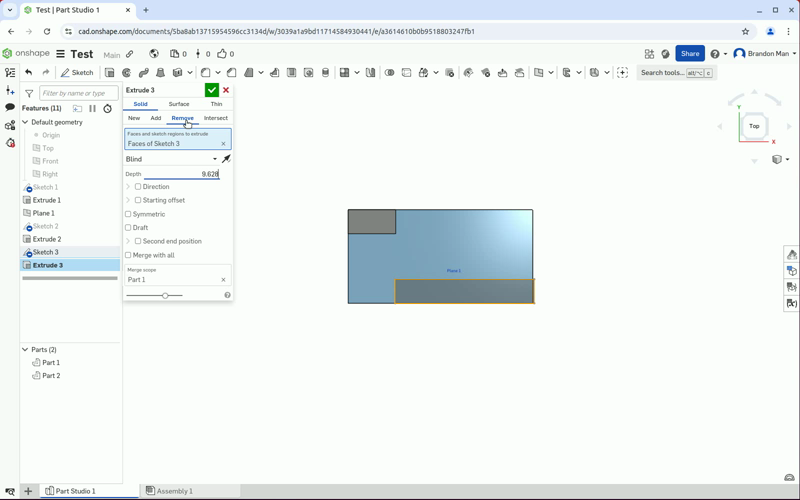
key(tab, 6)
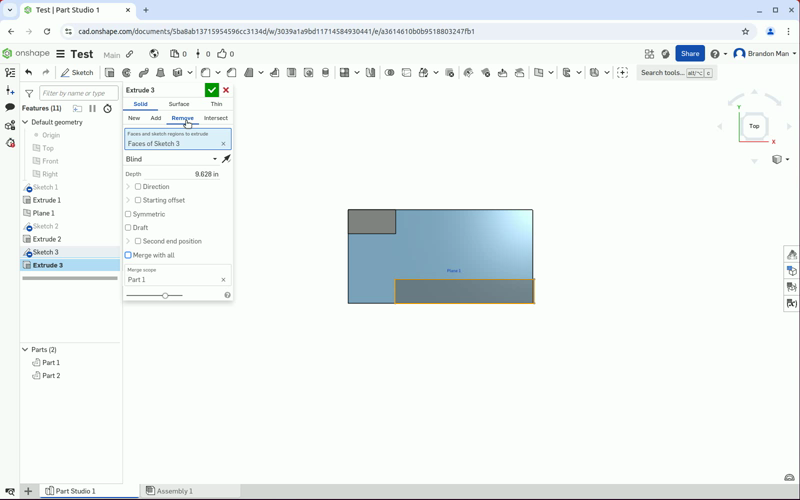
key(space)
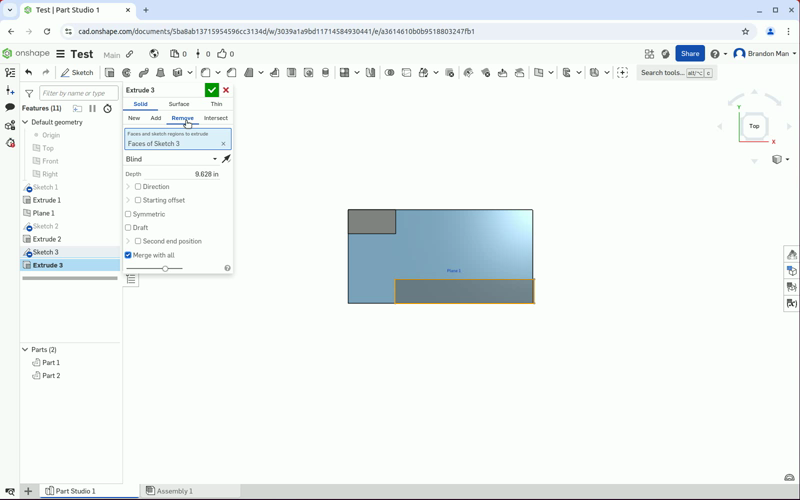
key(enter)
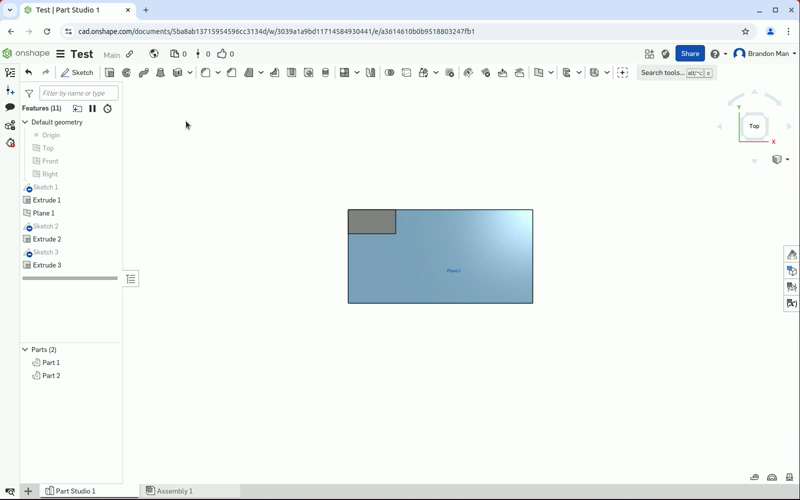
key(shift+h)
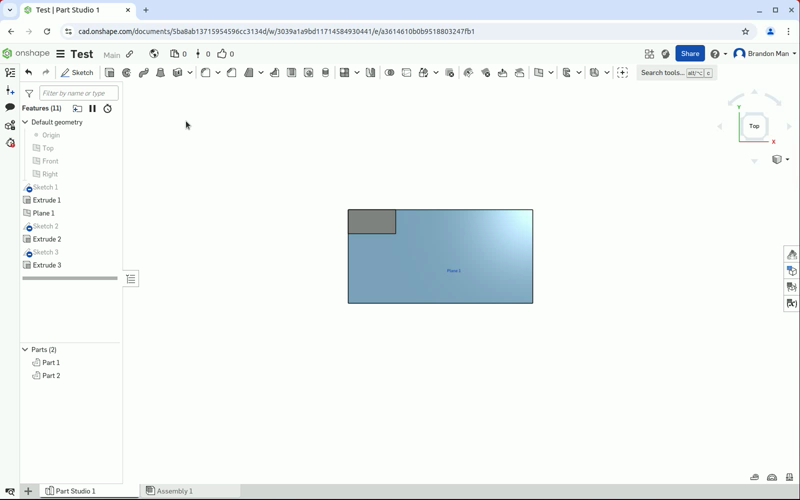
key(shift+h)
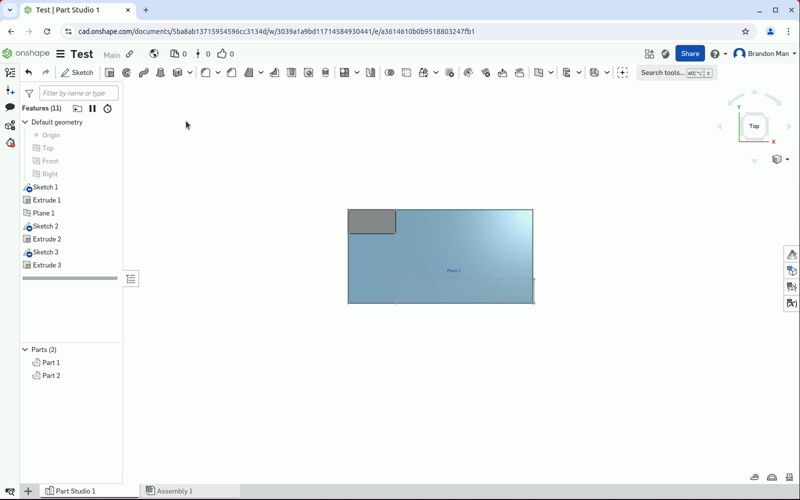
key(shift+7)
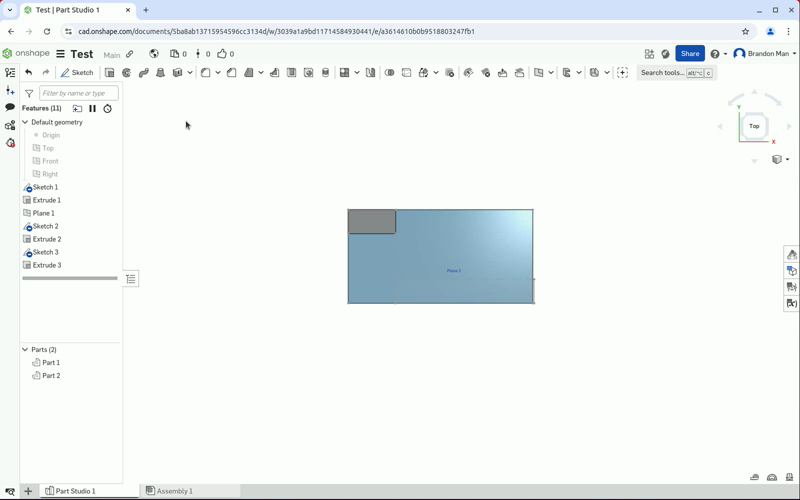
key(up, 3)
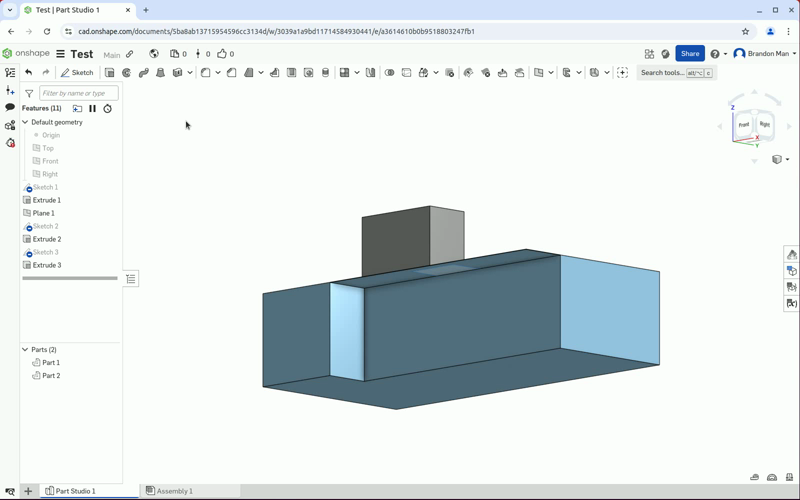
key(left, 3)
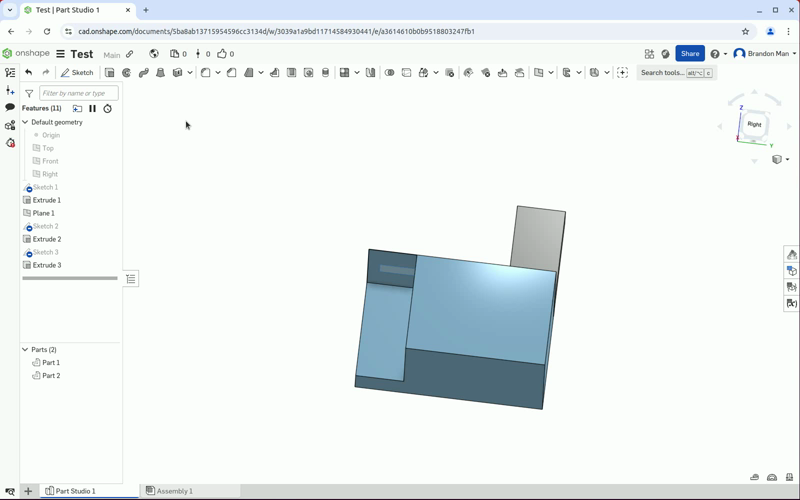
key(right, 3)
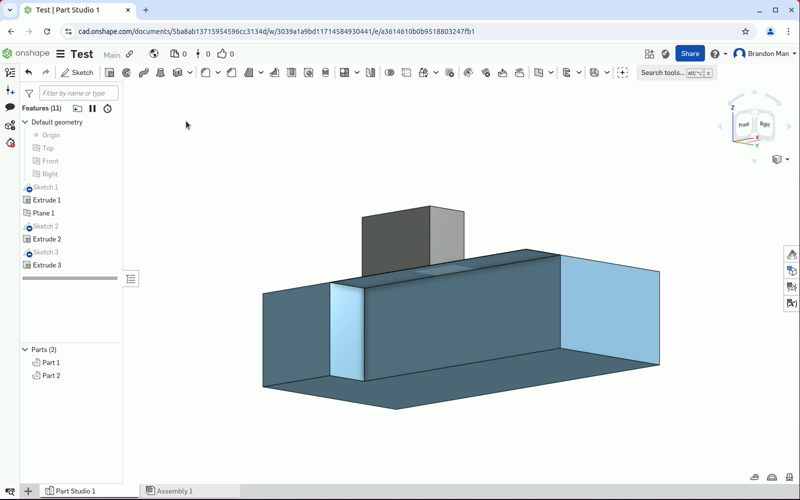
key(down, 3)
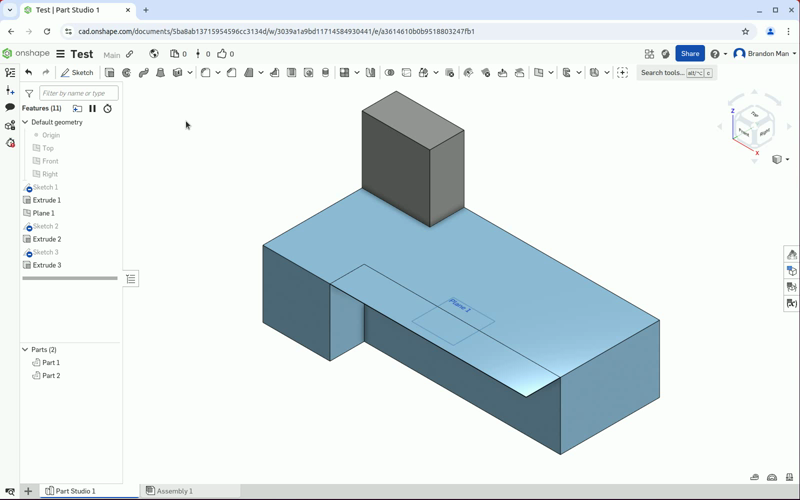
mouse_move(73, 189)
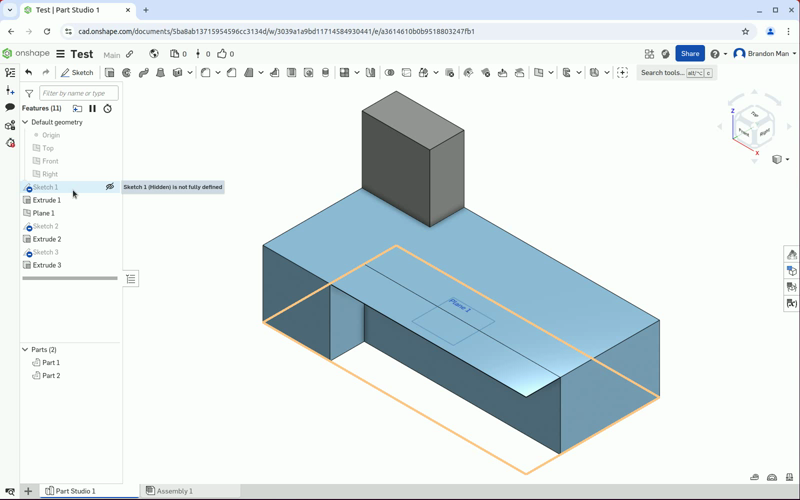
click(73, 189)